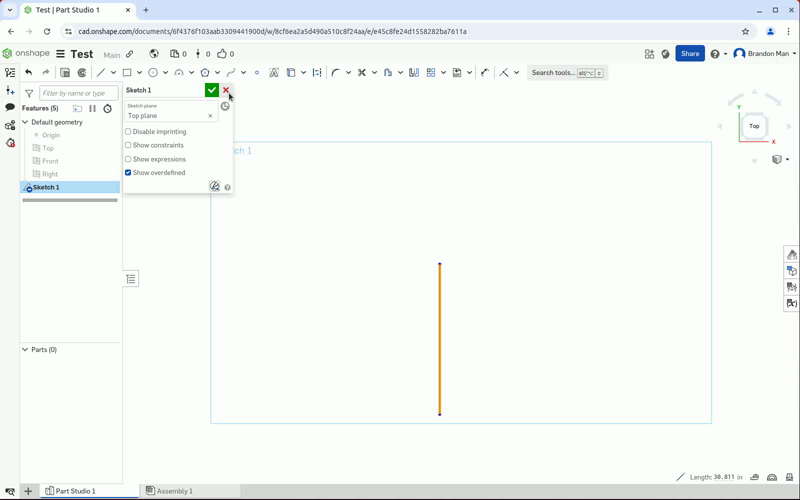
key(shift+h)
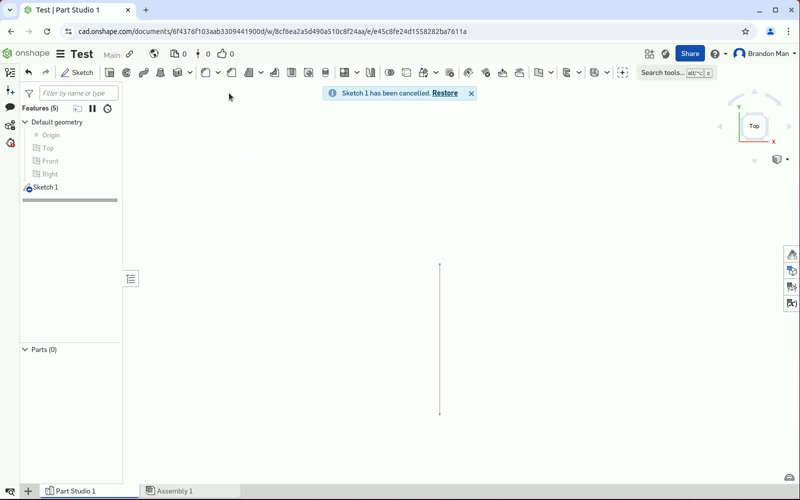
key(shift+s)
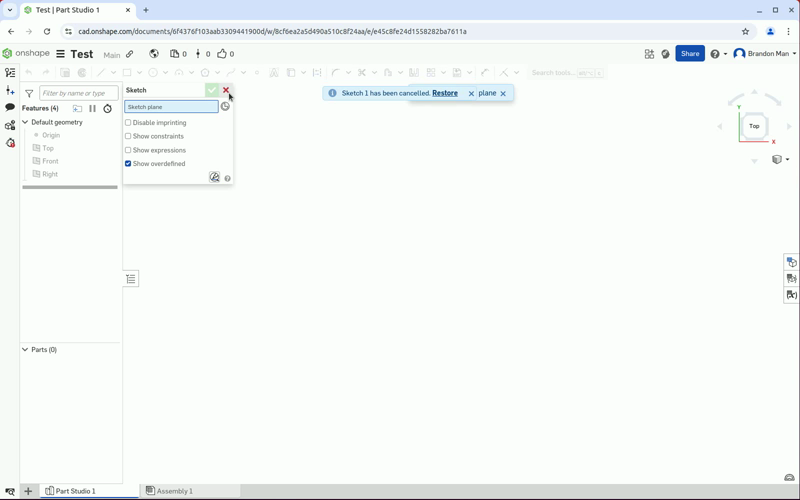
mouse_move(73, 150)
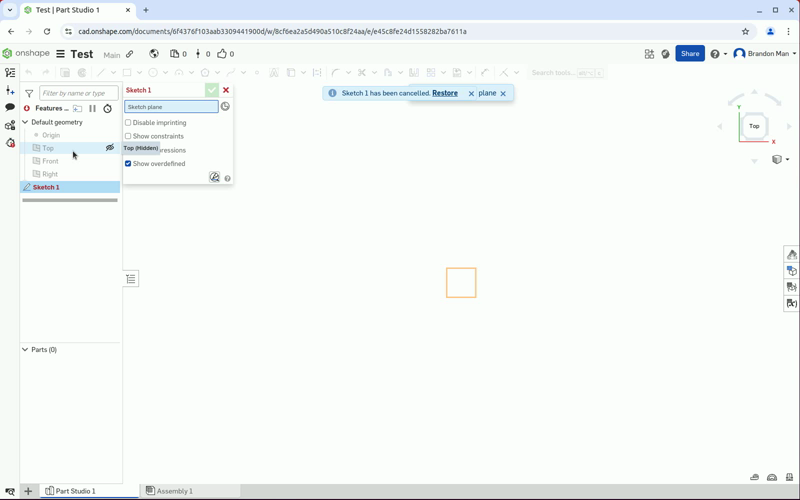
click(73, 150)
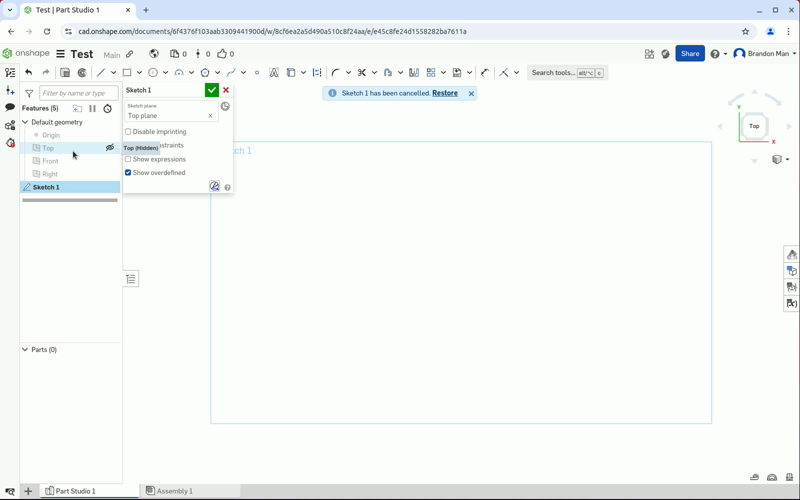
mouse_move(73, 352)
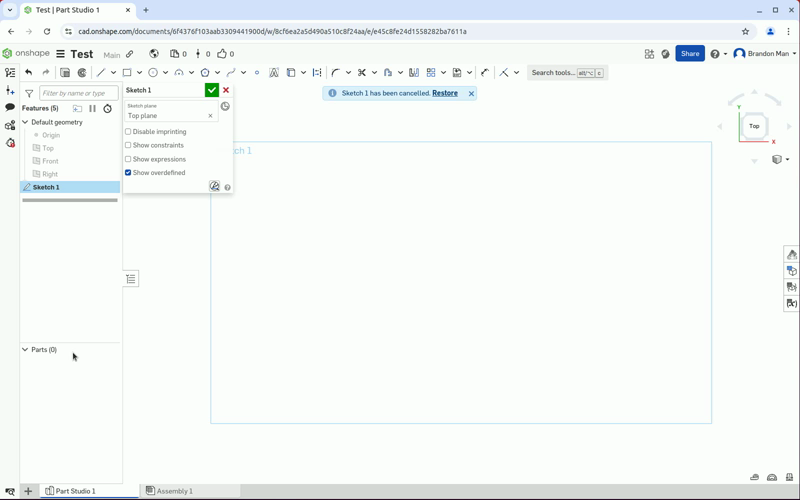
key(y)
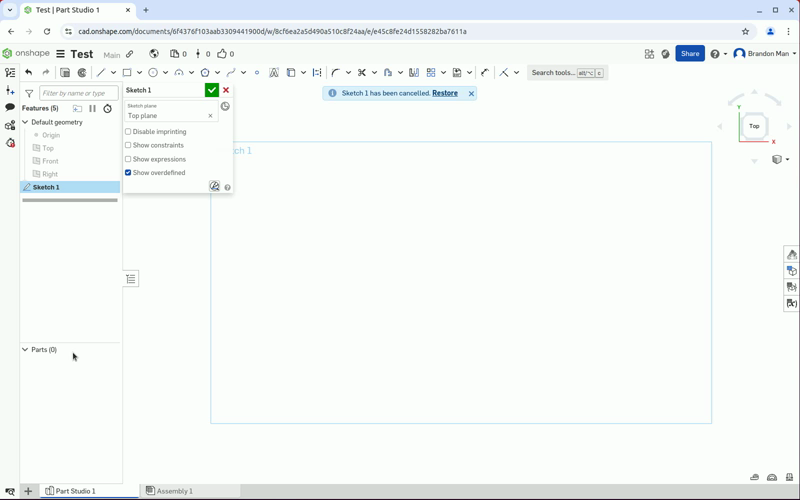
key(l)
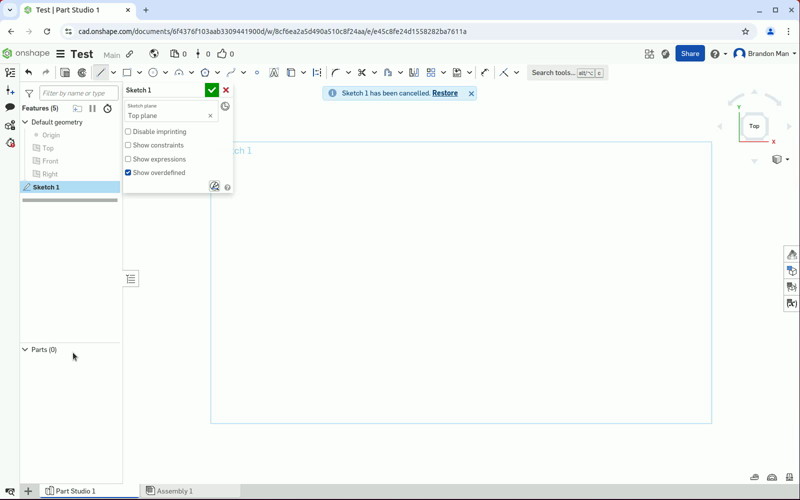
key_down(shift)
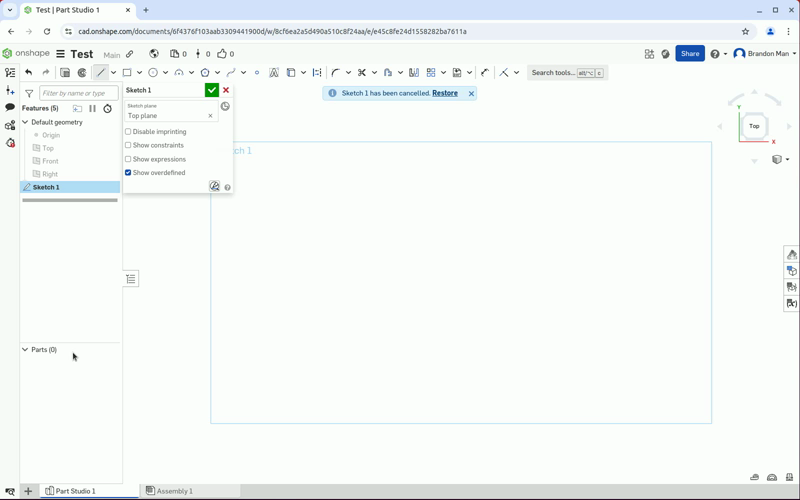
mouse_move(460, 282)
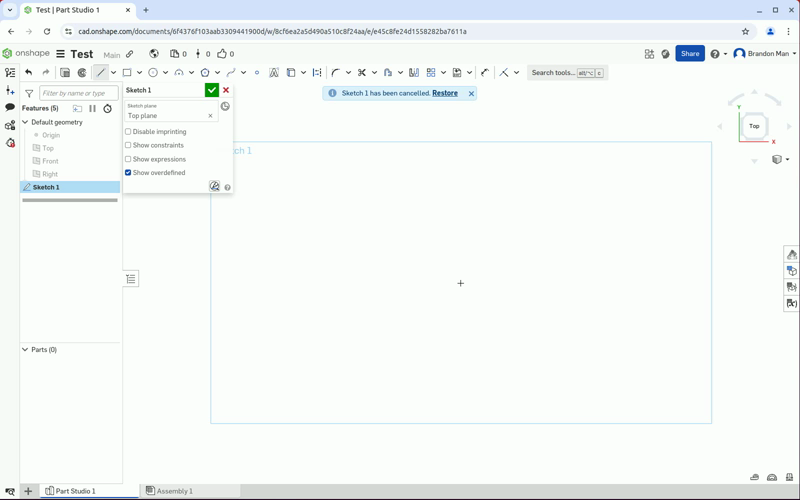
click(460, 282)
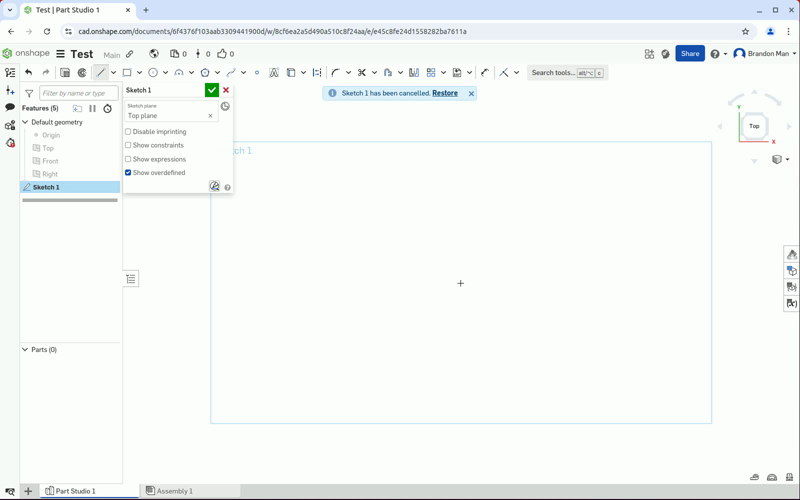
key_up(shift)
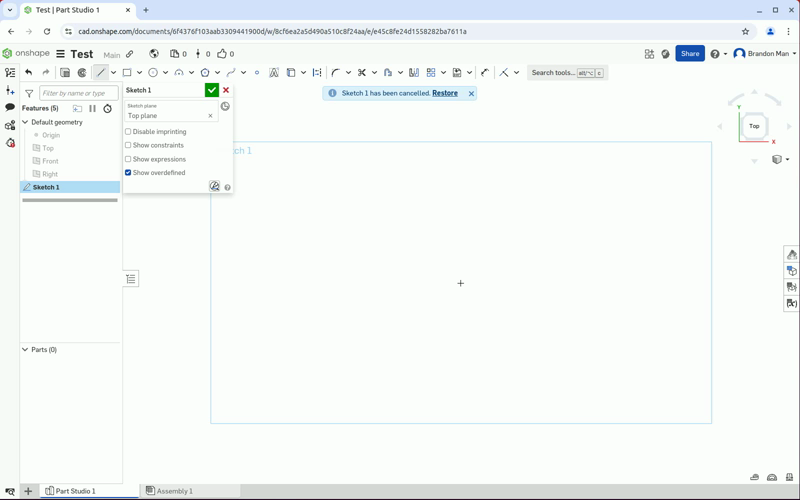
key_down(shift)
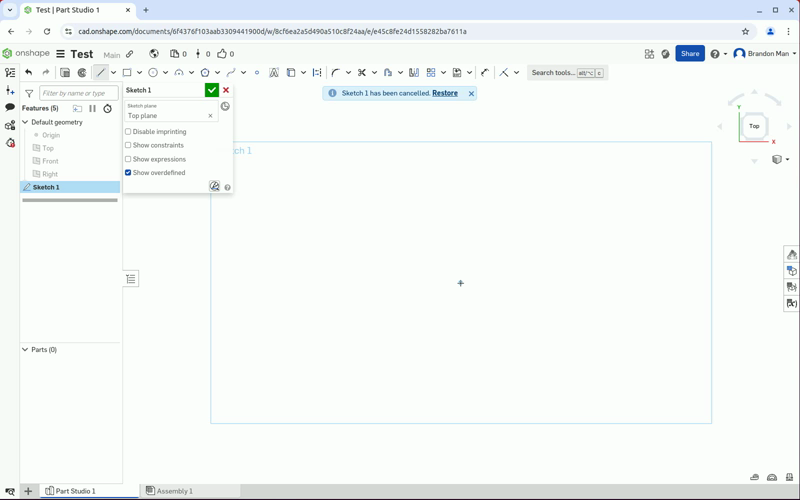
mouse_move(490, 282)
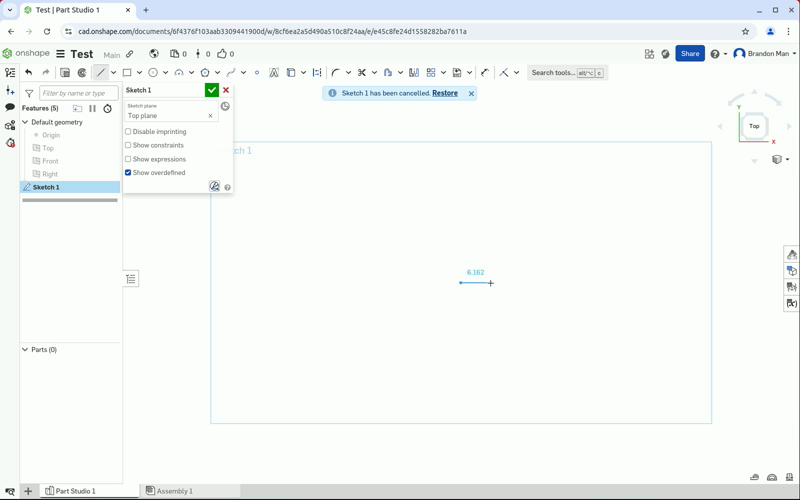
mouse_move(476, 282)
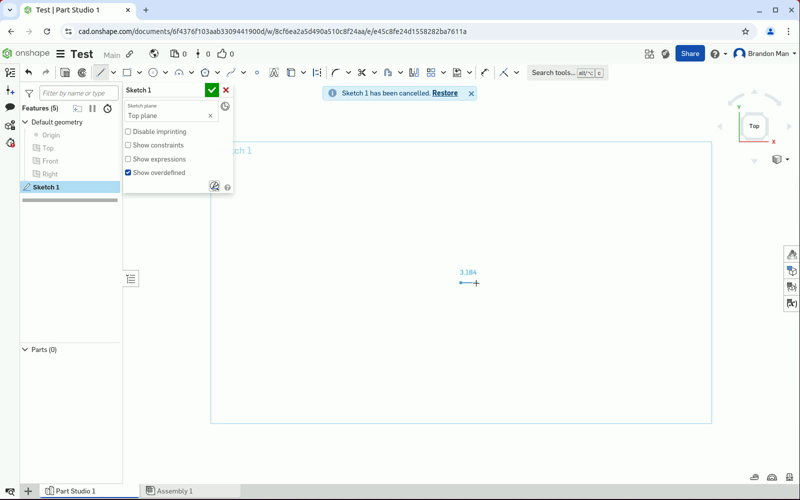
click(476, 282)
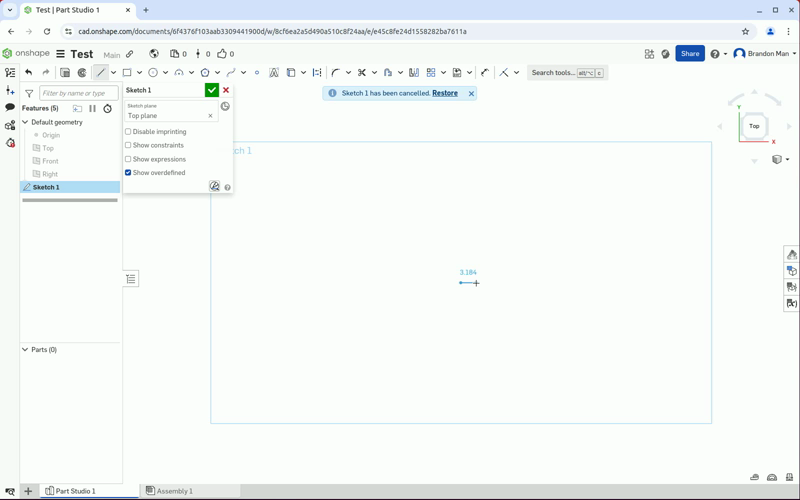
key_up(shift)
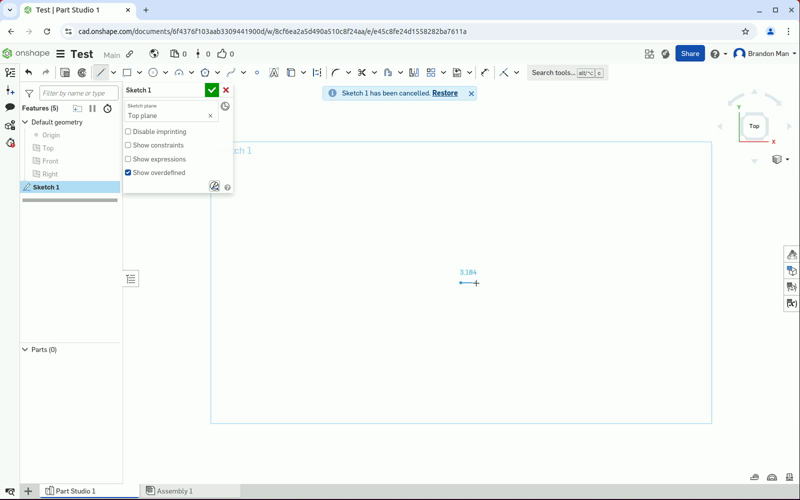
key_down(shift)
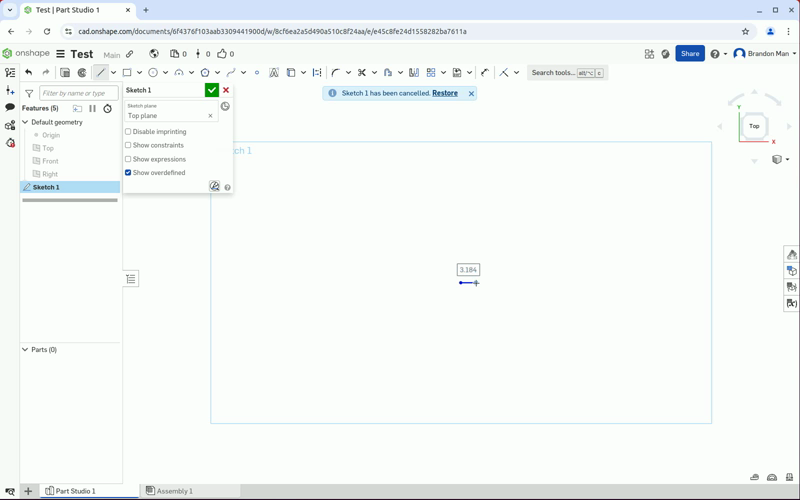
mouse_move(506, 282)
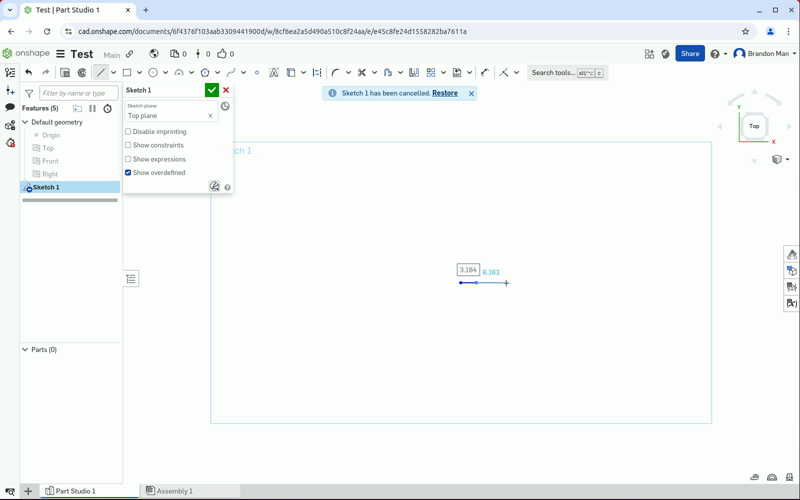
mouse_move(476, 264)
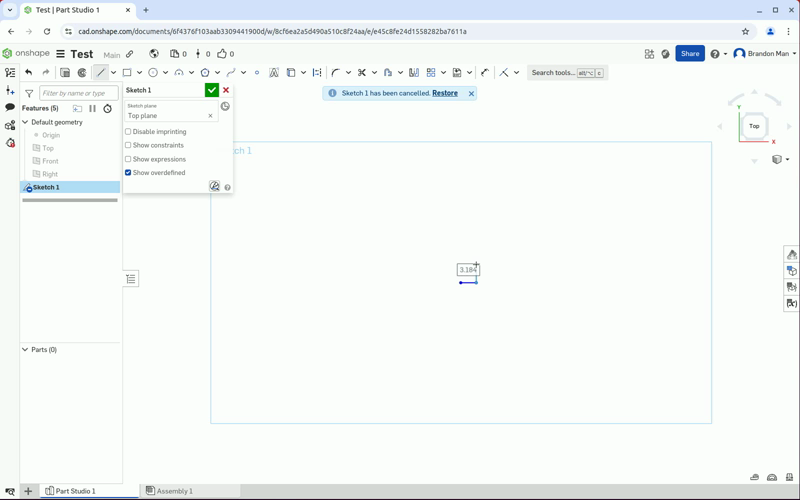
click(476, 264)
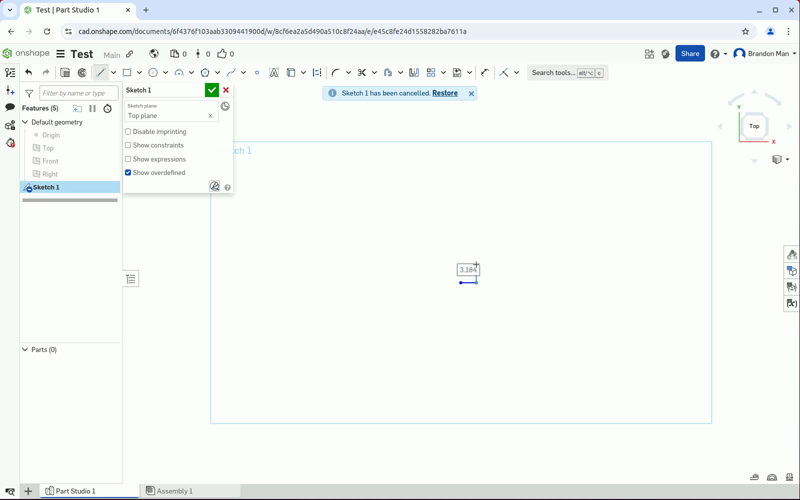
key_up(shift)
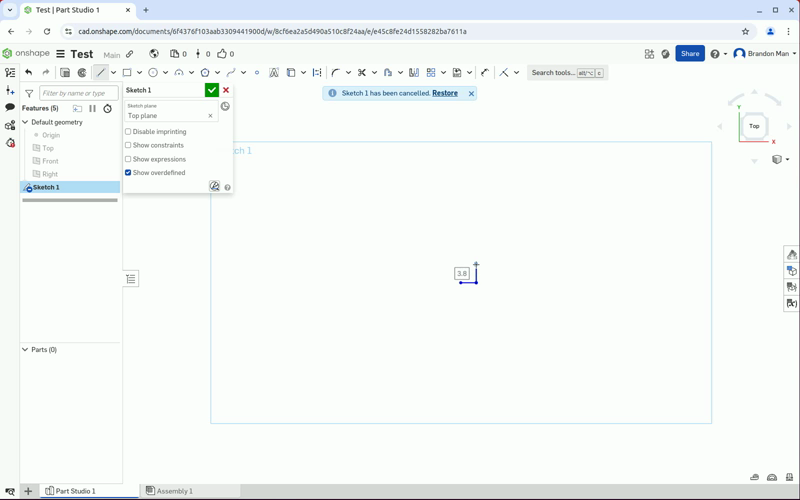
key_down(shift)
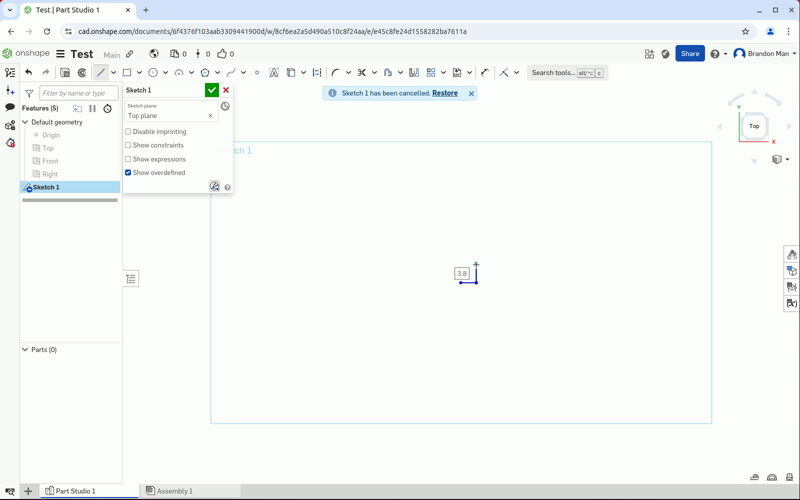
mouse_move(506, 264)
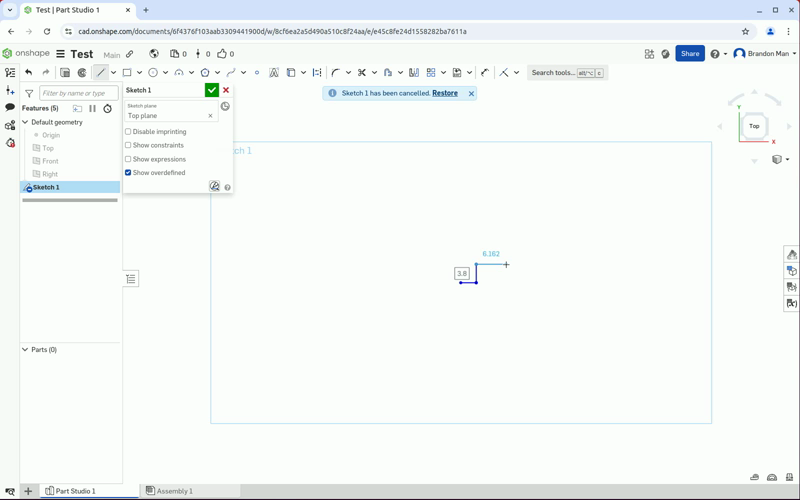
mouse_move(476, 245)
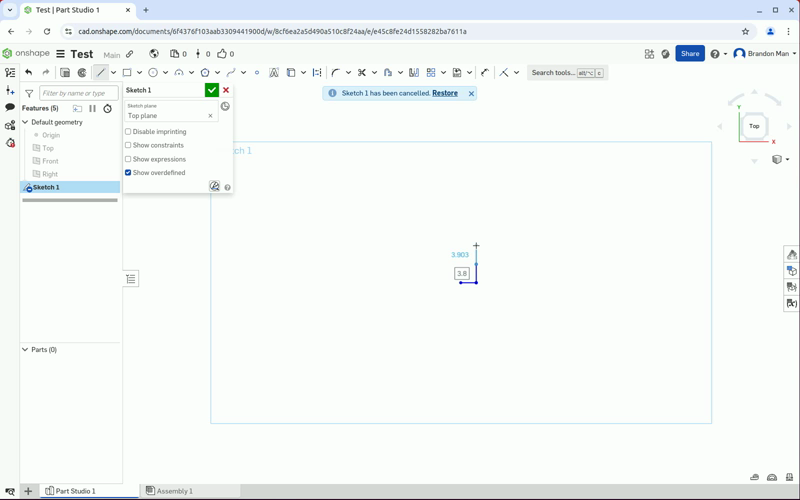
click(476, 245)
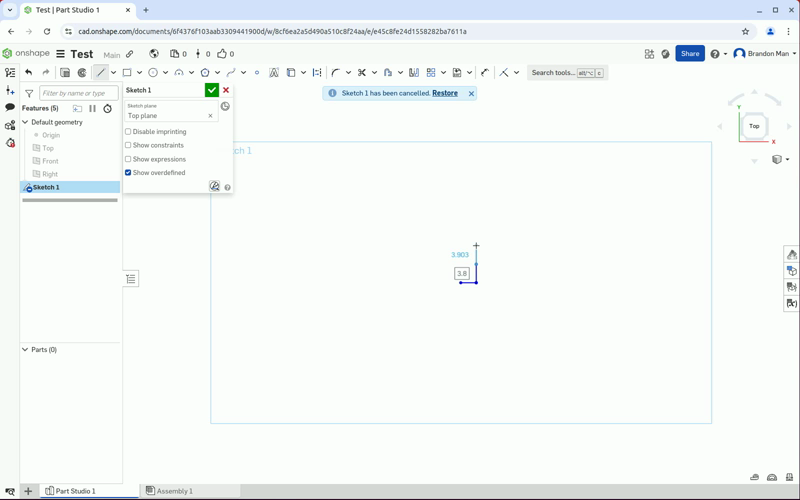
key_up(shift)
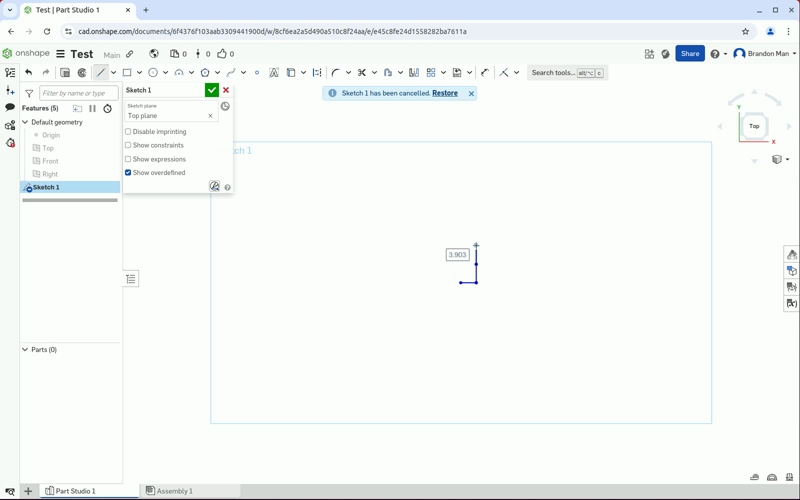
key_down(shift)
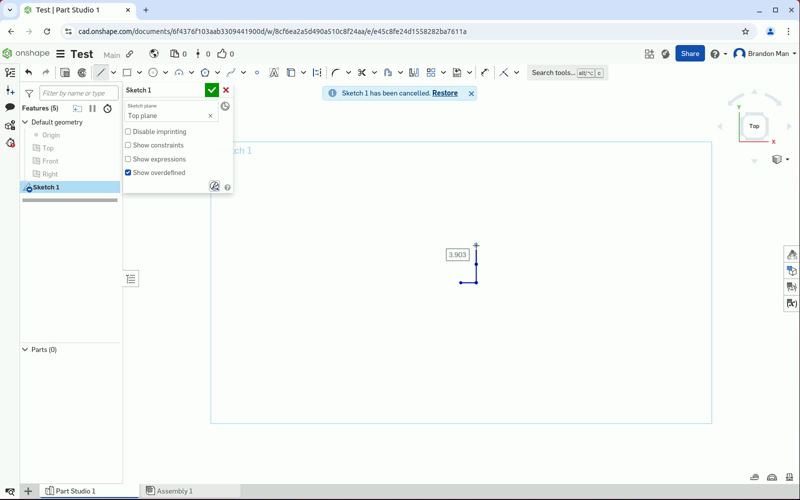
mouse_move(506, 245)
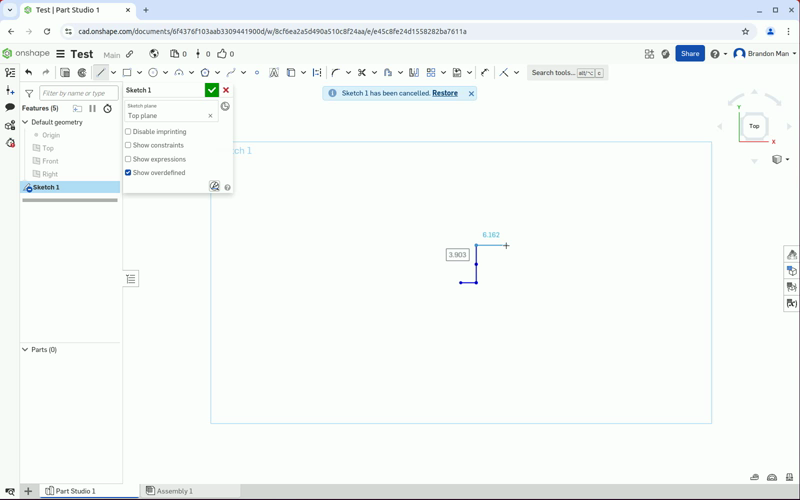
mouse_move(517, 245)
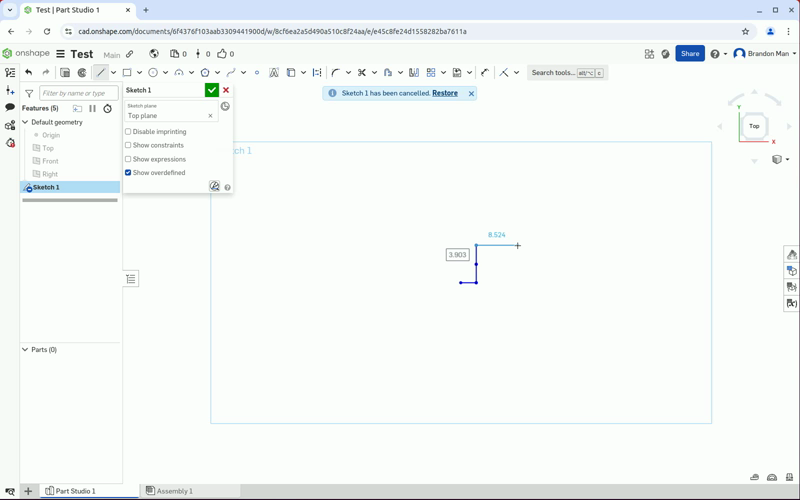
click(517, 245)
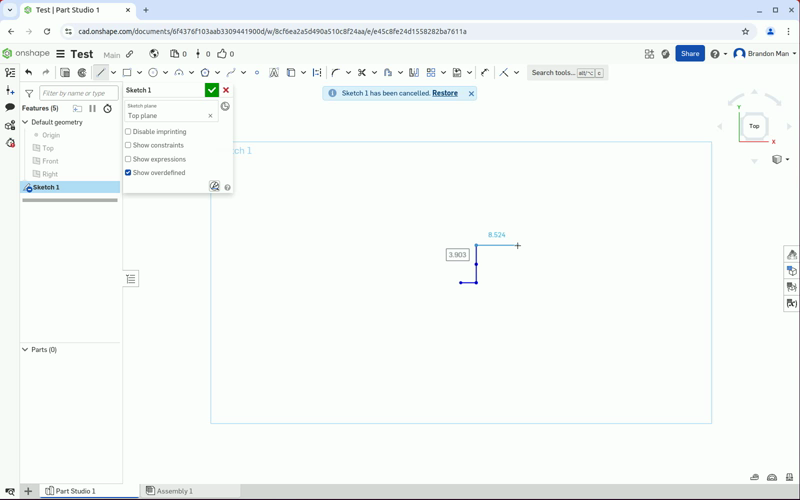
key_up(shift)
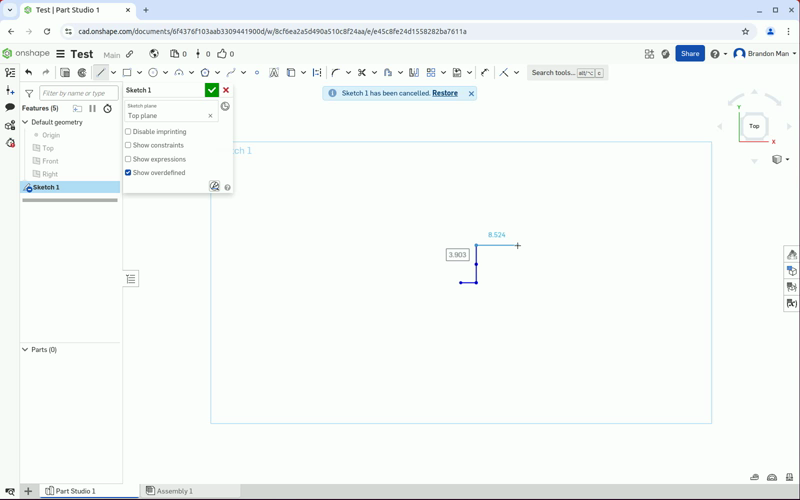
key_down(shift)
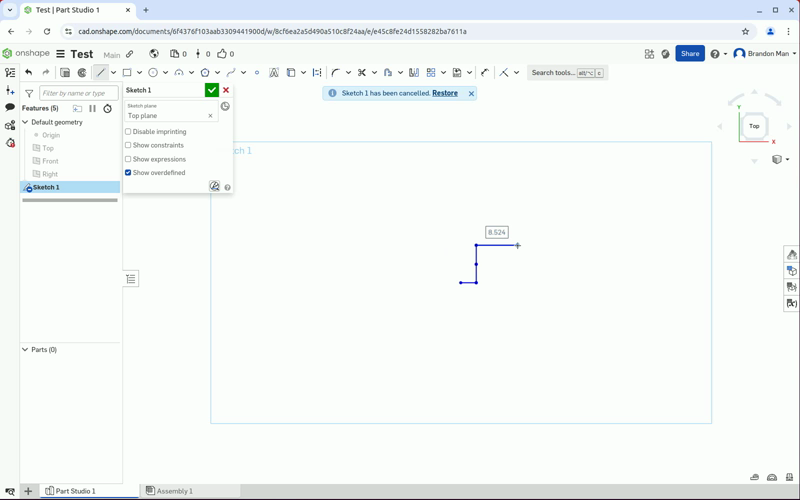
mouse_move(547, 245)
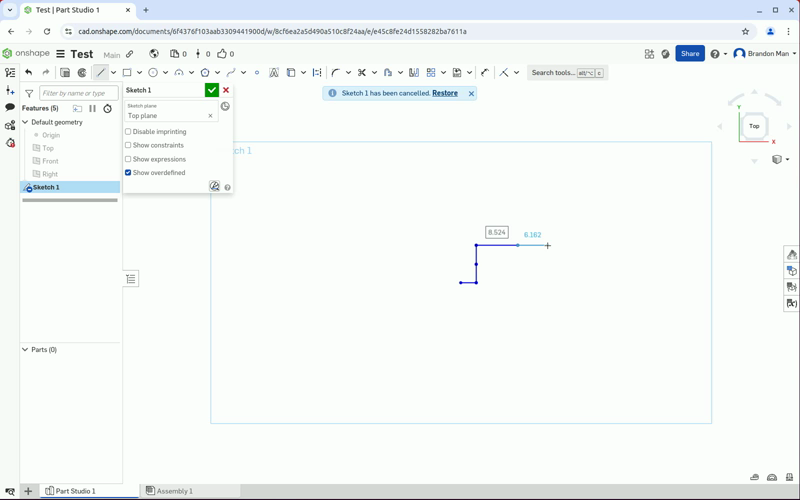
mouse_move(573, 245)
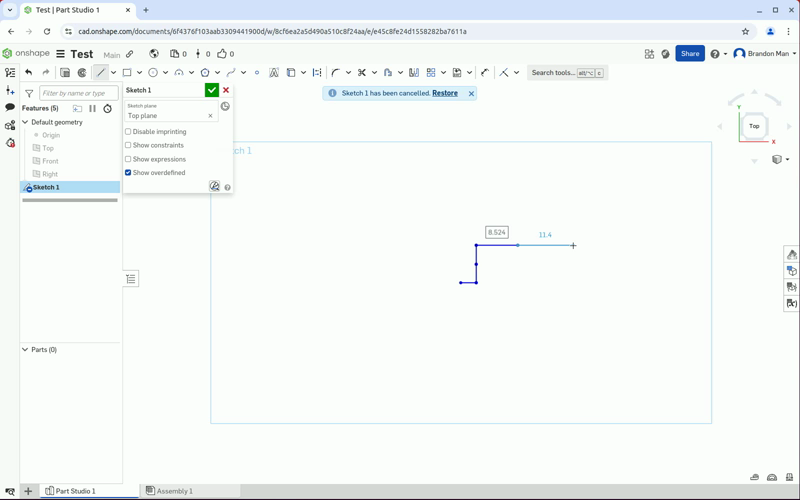
click(573, 245)
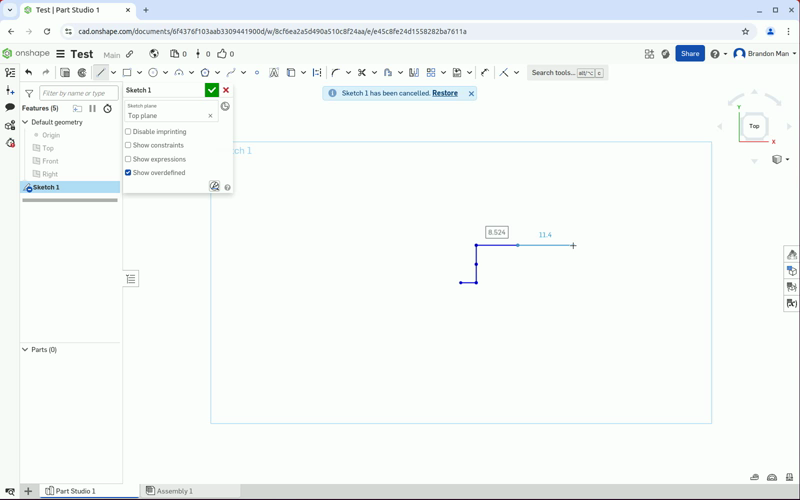
key_up(shift)
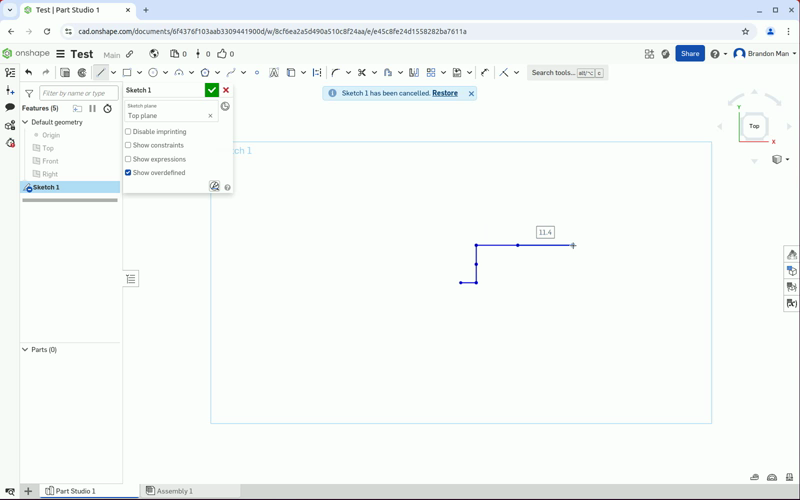
key_down(shift)
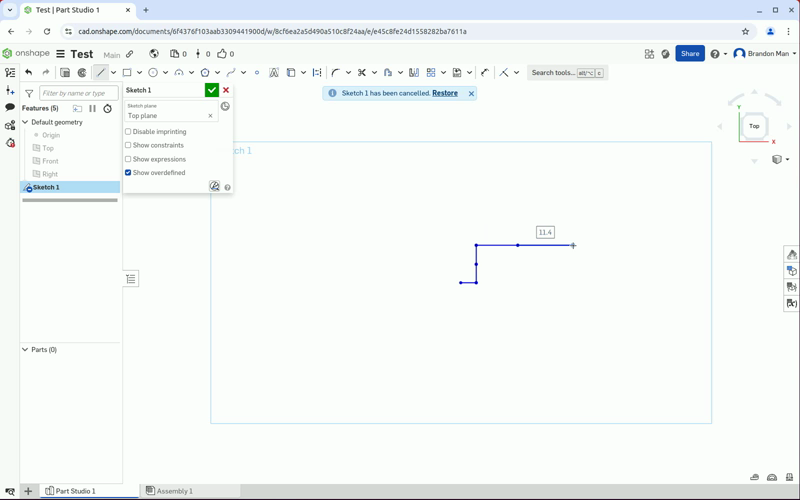
mouse_move(589, 245)
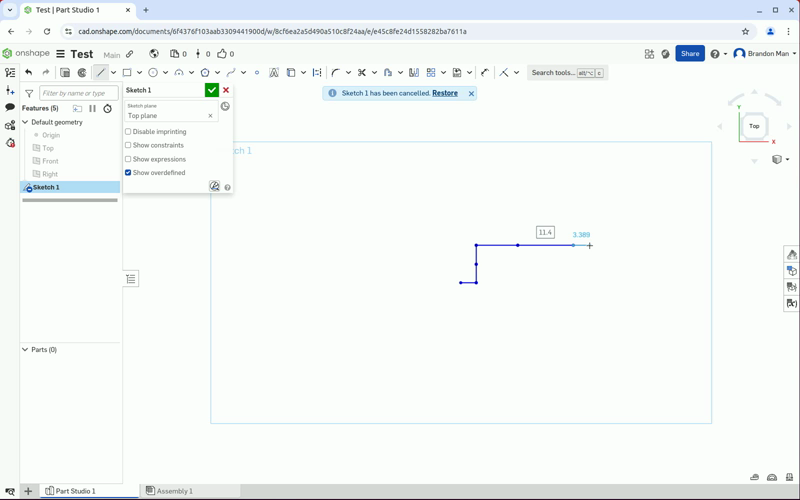
mouse_move(573, 226)
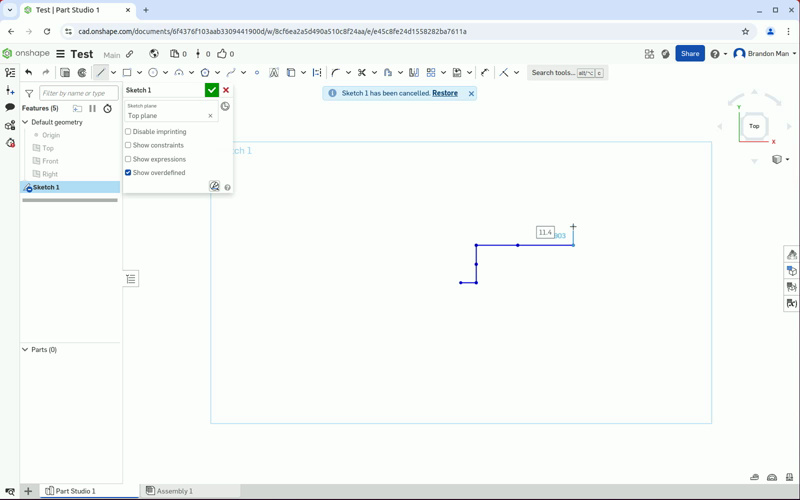
click(573, 226)
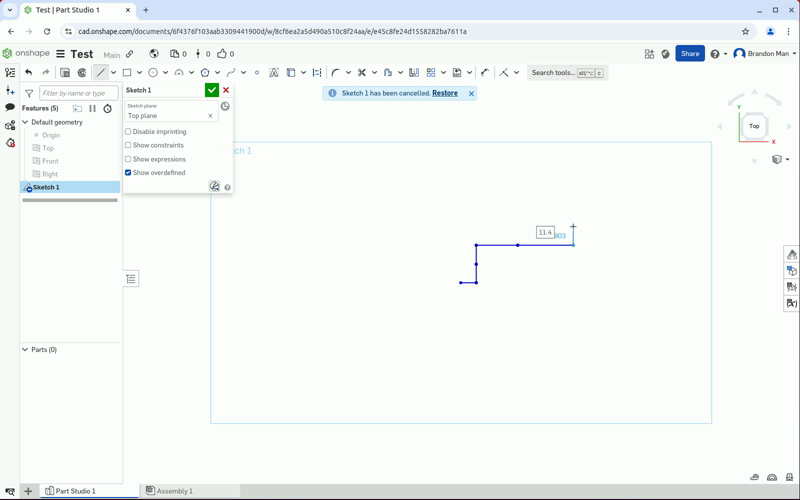
key_up(shift)
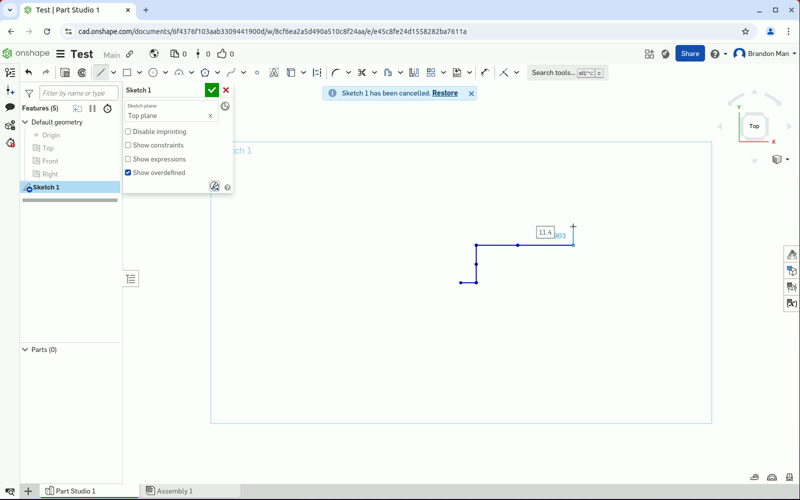
key_down(shift)
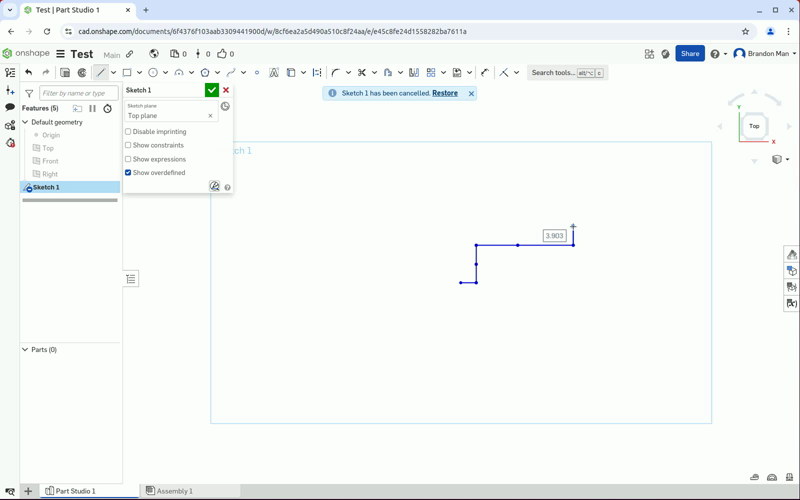
mouse_move(460, 226)
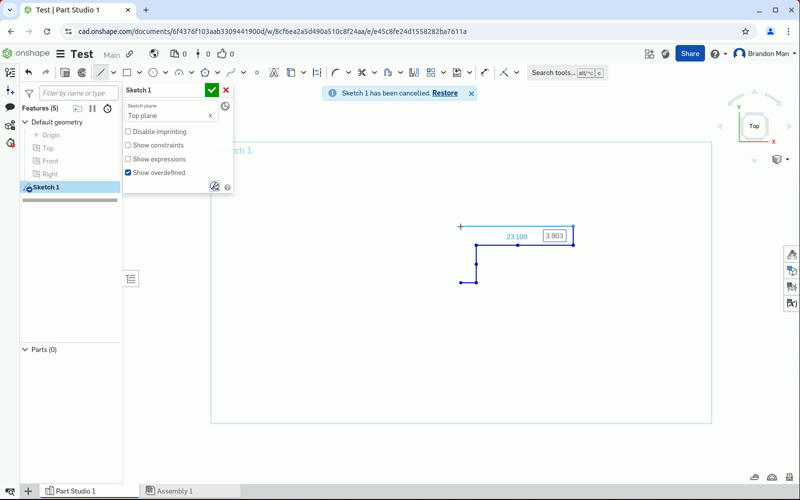
click(460, 226)
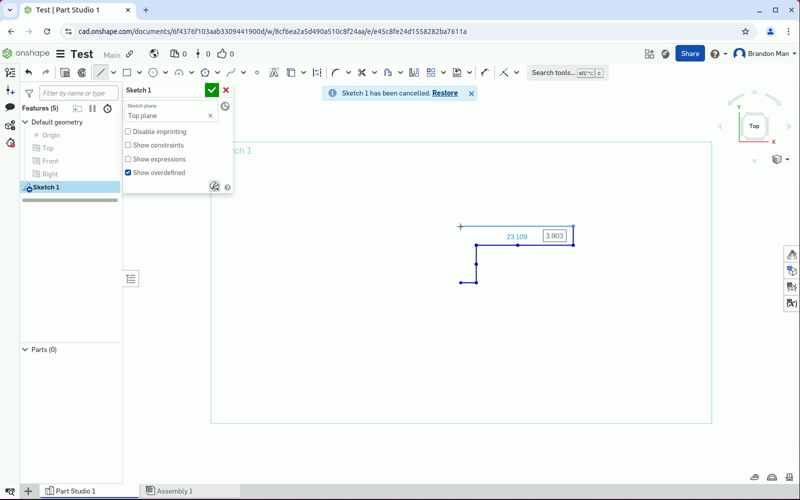
key_up(shift)
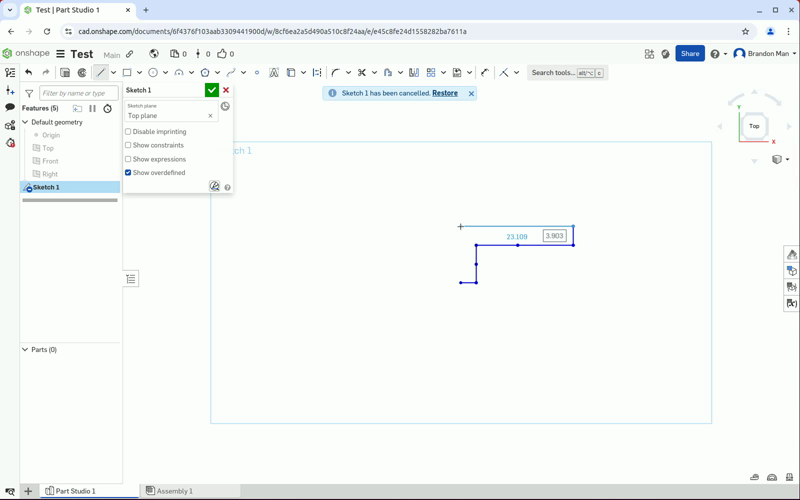
mouse_move(490, 226)
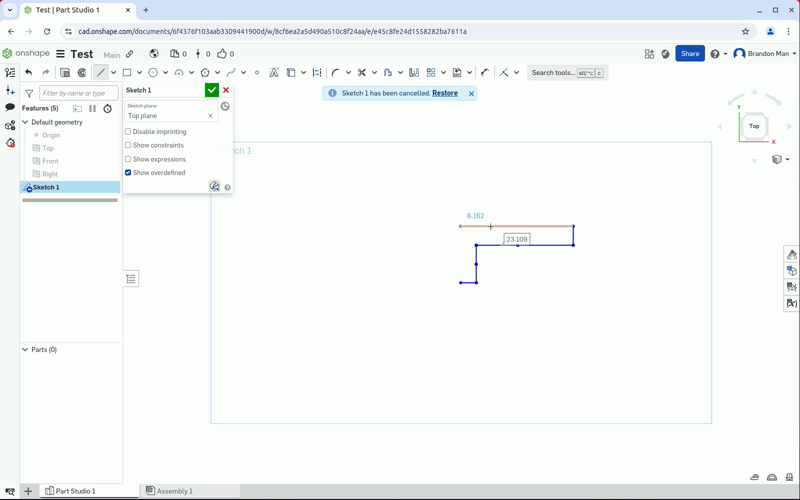
key_down(shift)
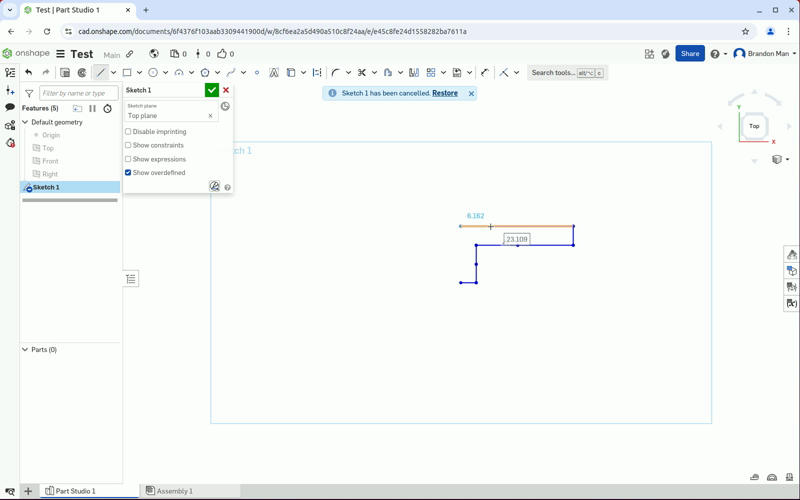
mouse_move(460, 282)
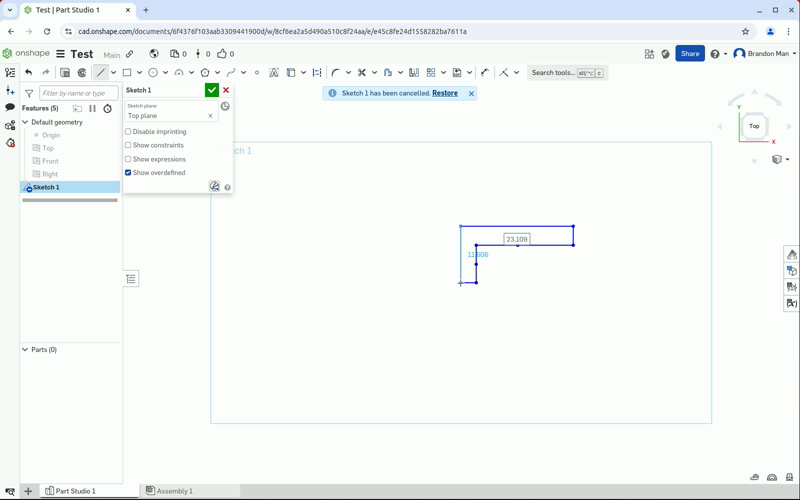
key_up(shift)
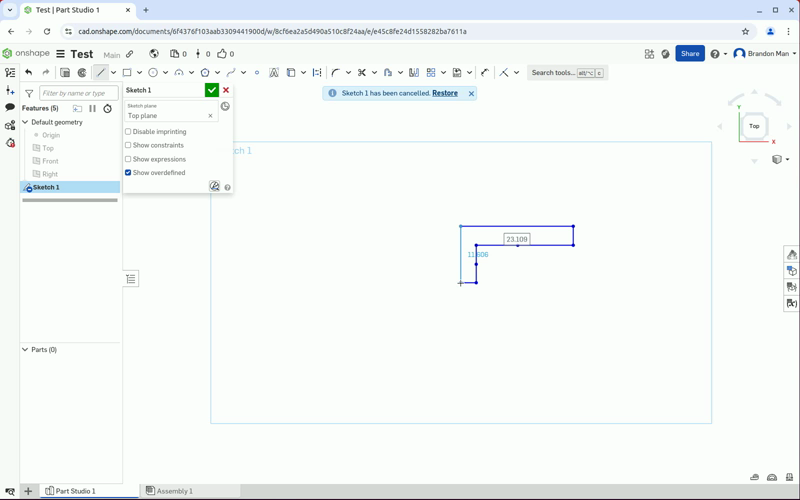
click(460, 282)
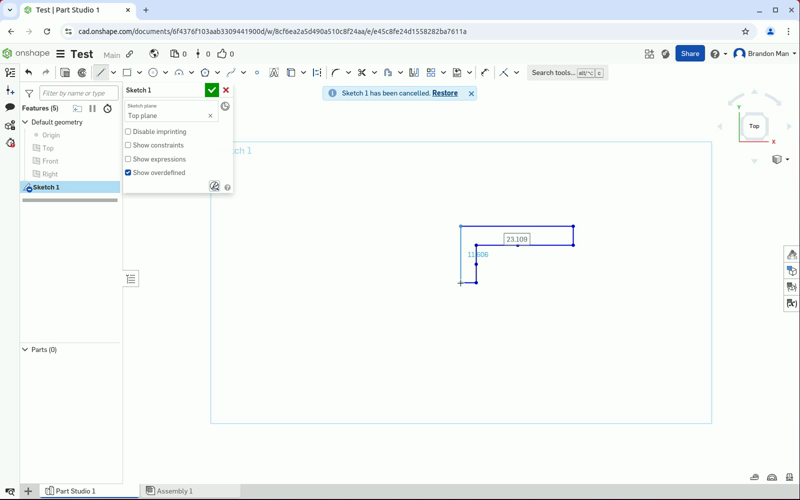
key(esc)
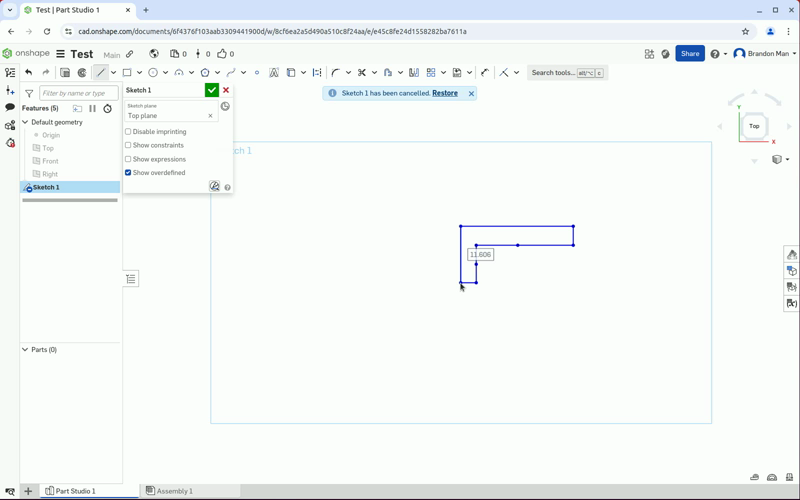
mouse_move(463, 244)
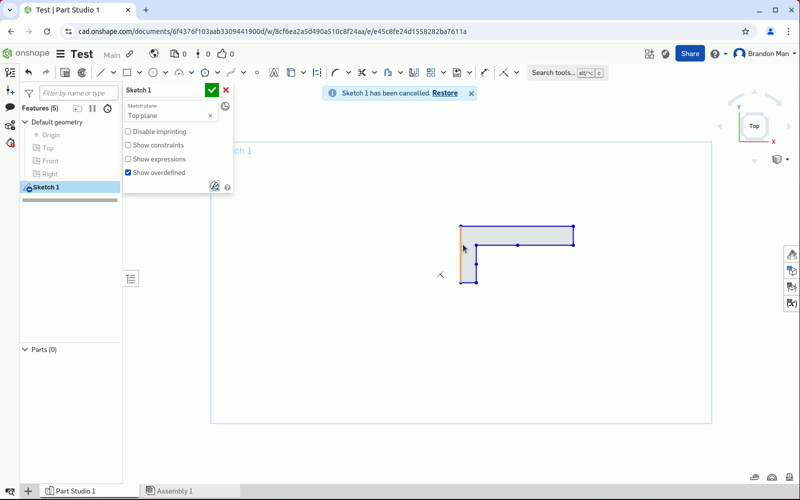
click(463, 244)
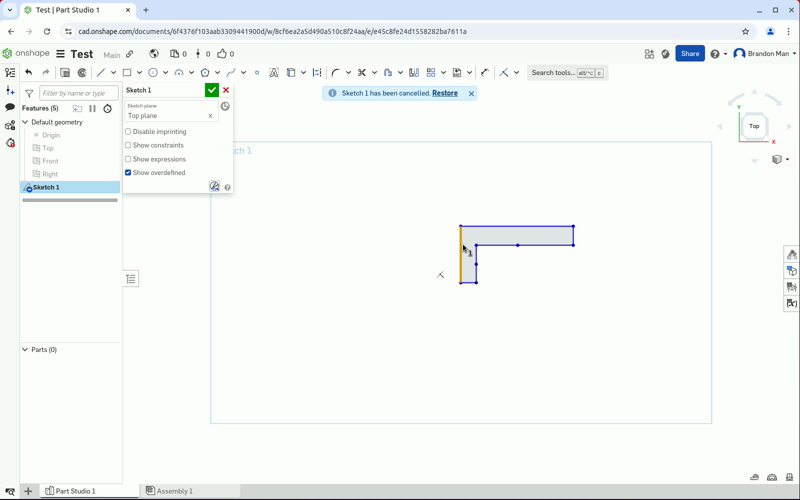
mouse_move(73, 352)
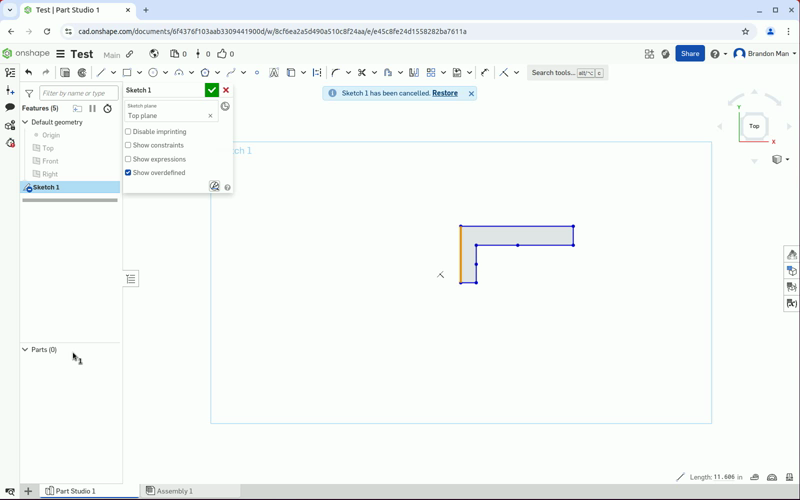
key(shift+y)
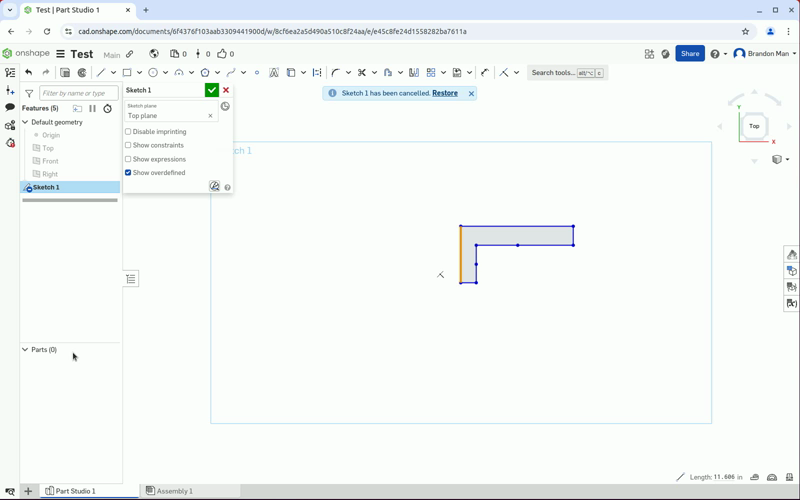
key(shift+e)
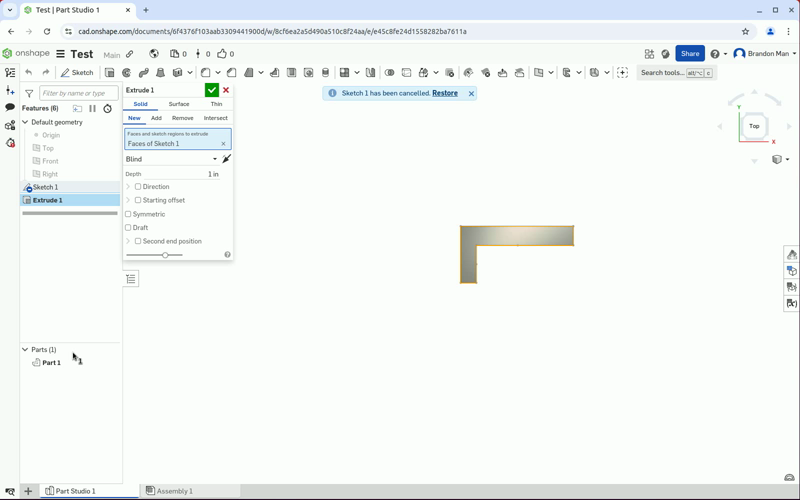
mouse_move(143, 106)
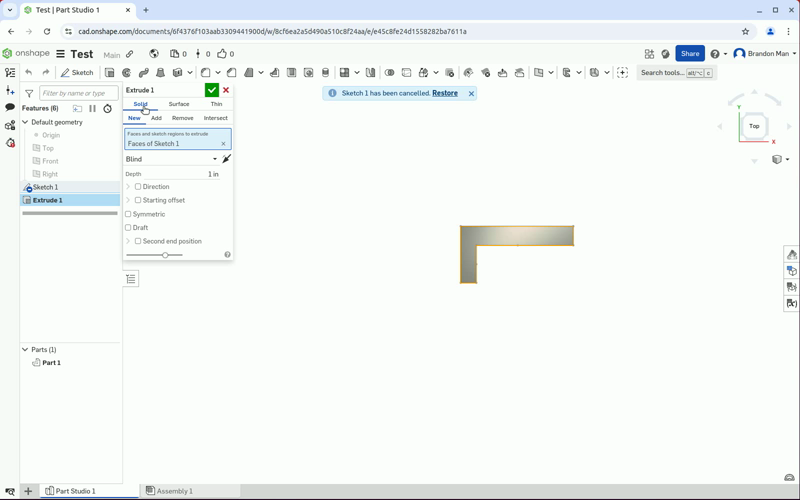
click(143, 106)
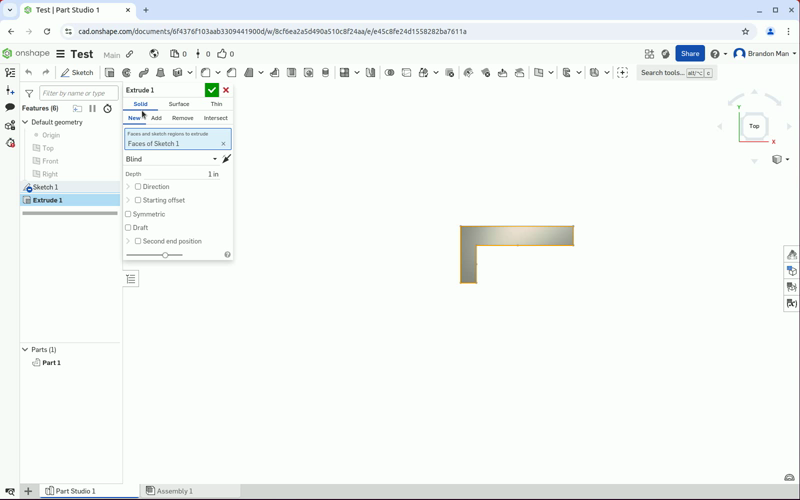
mouse_move(137, 120)
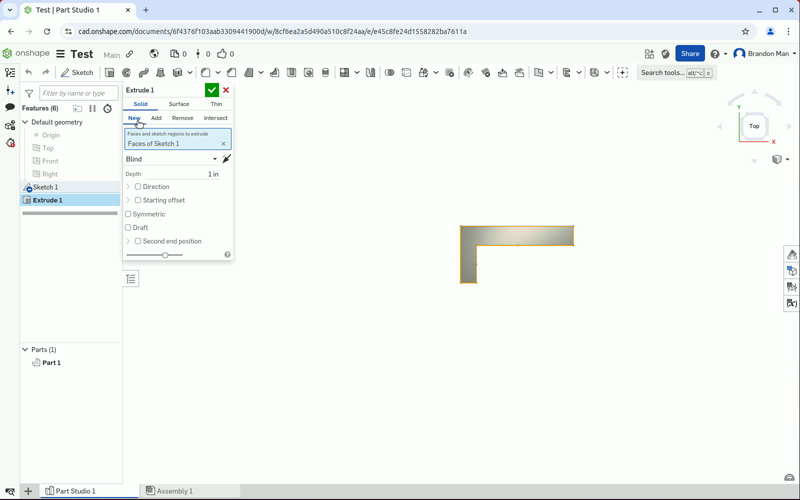
click(137, 120)
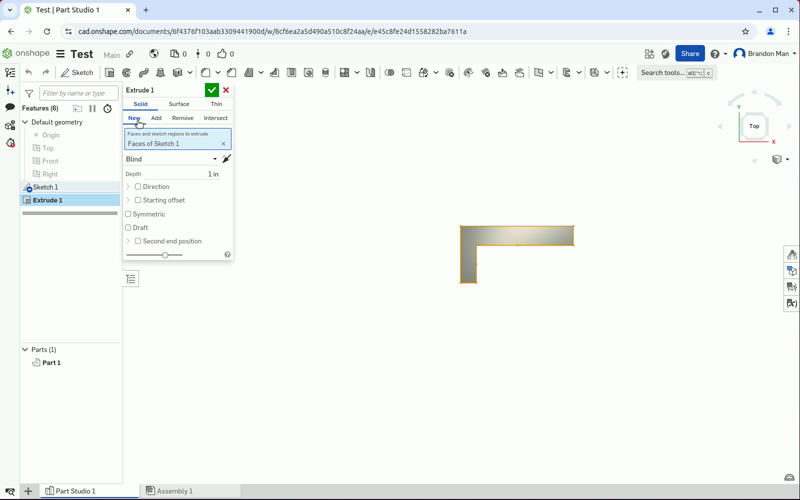
key(tab, 4)
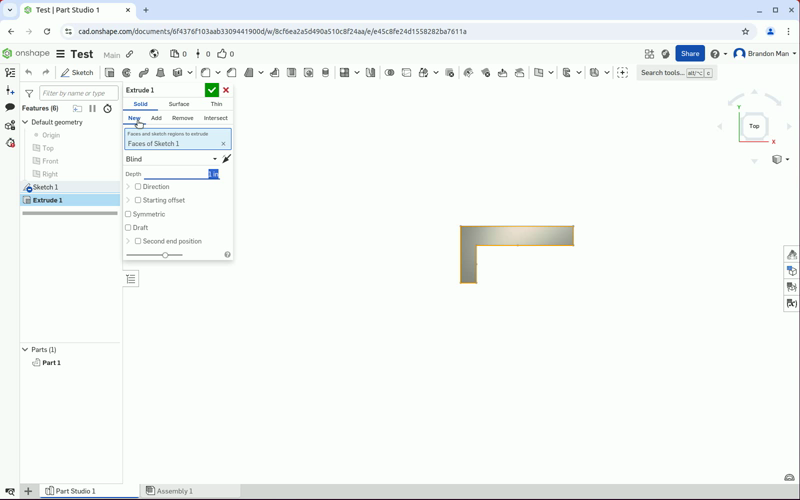
text(7.703)
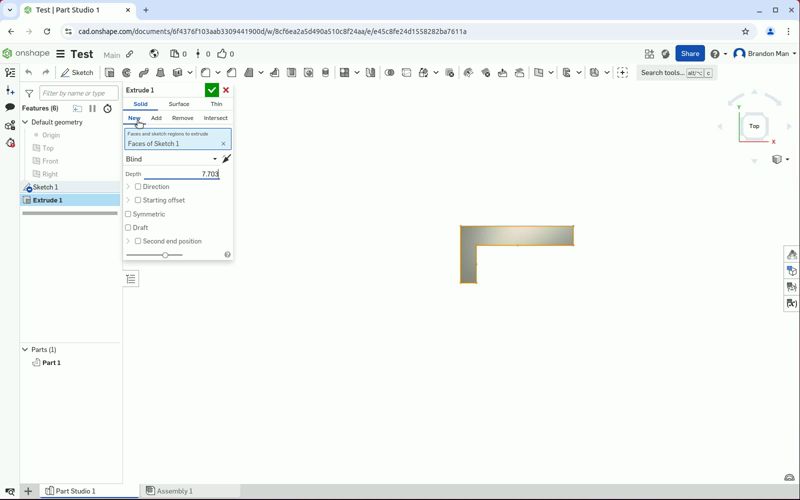
key(enter)
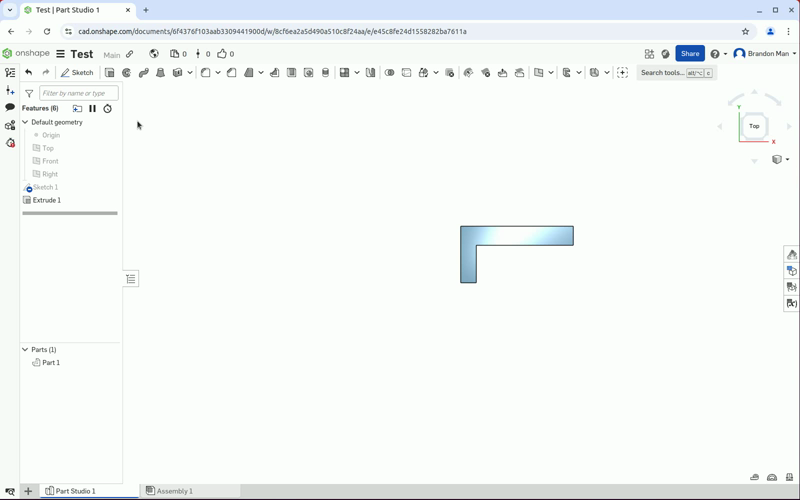
key(shift+h)
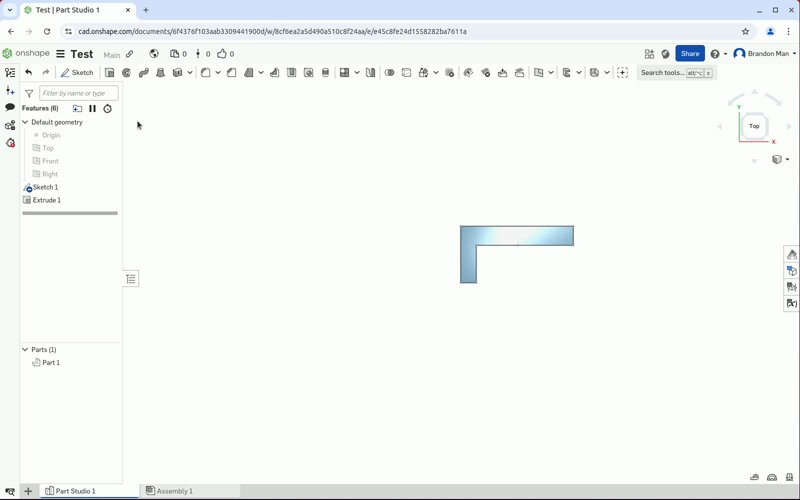
key(shift+h)
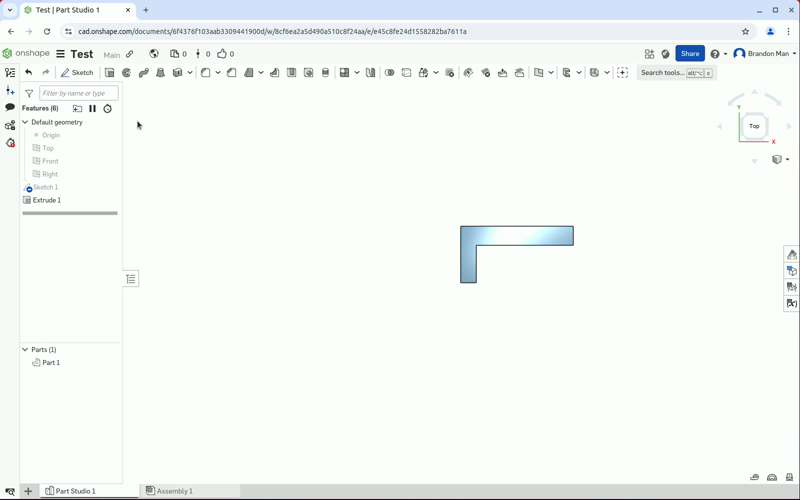
mouse_move(73, 189)
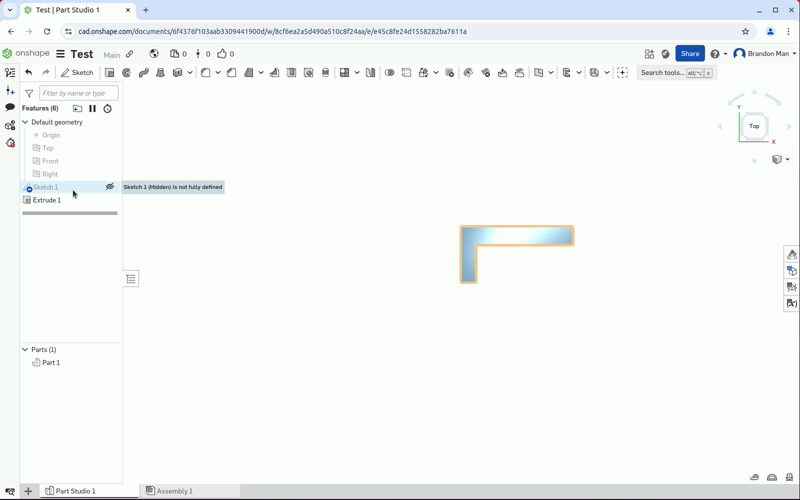
click(73, 189)
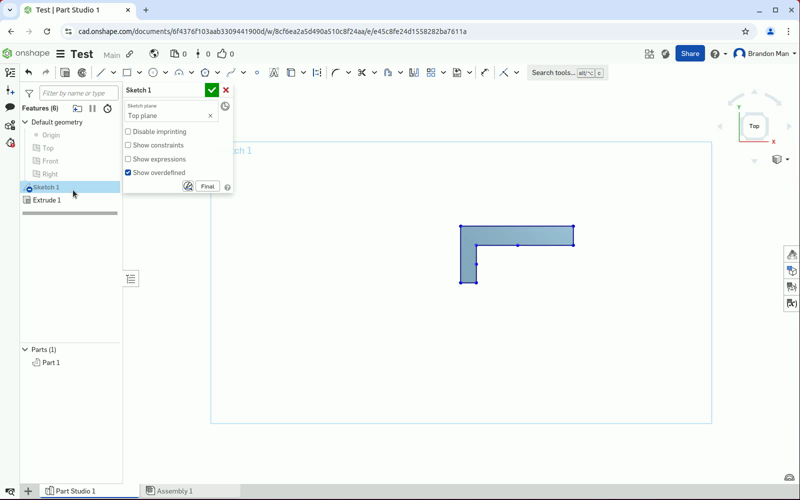
mouse_move(229, 92)
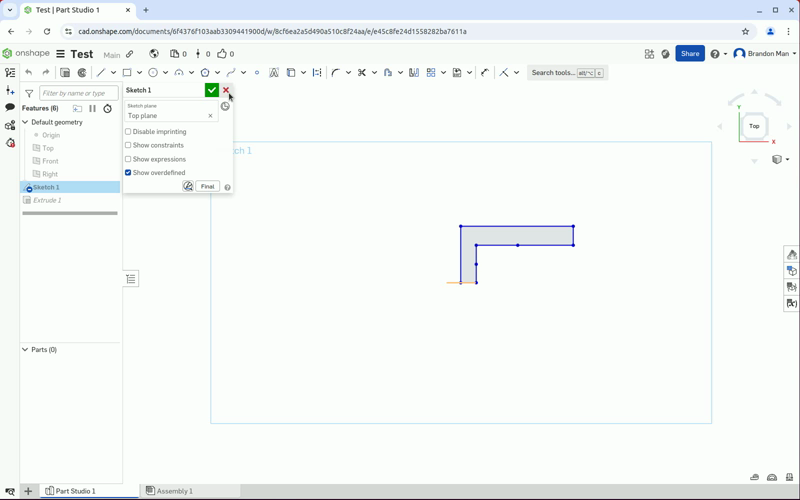
click(229, 92)
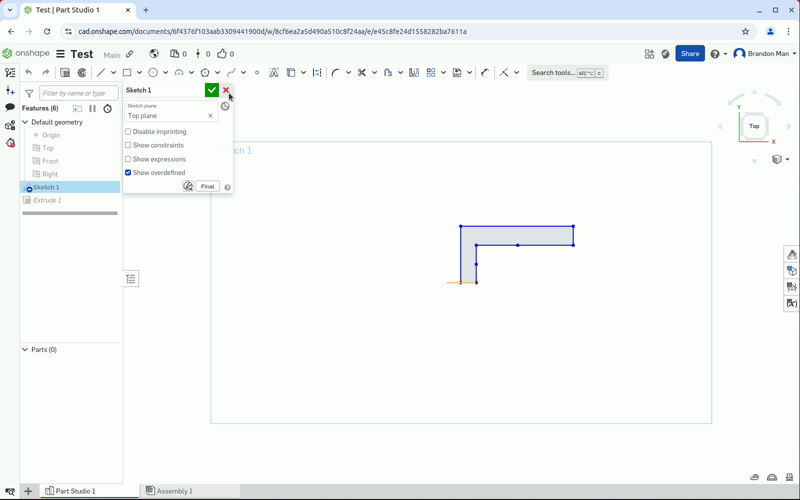
key(shift+s)
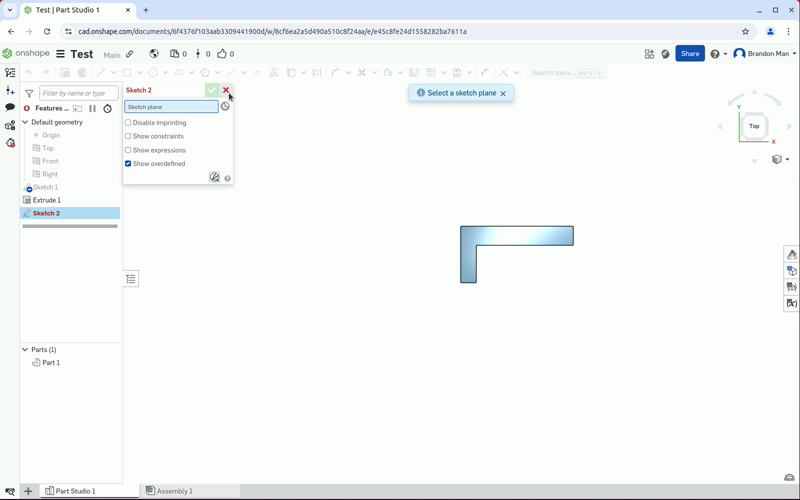
mouse_move(73, 150)
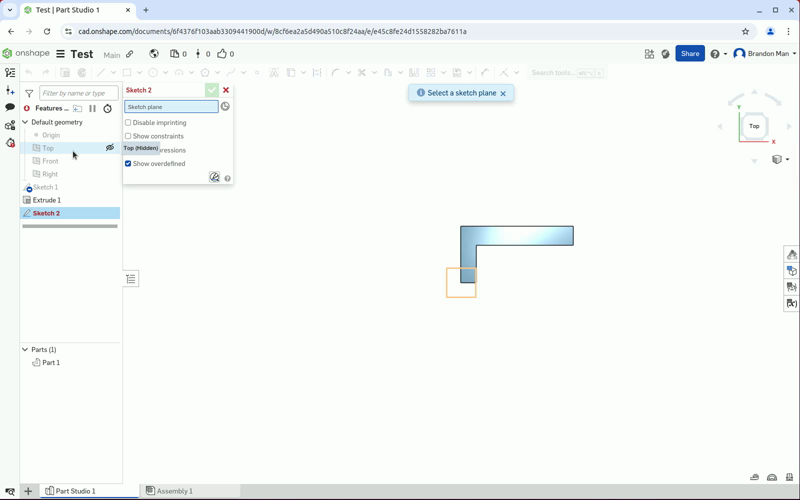
click(73, 150)
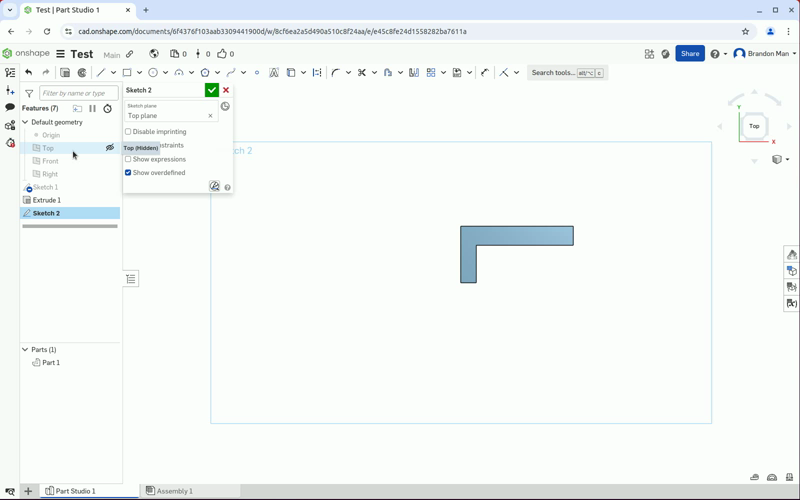
mouse_move(73, 352)
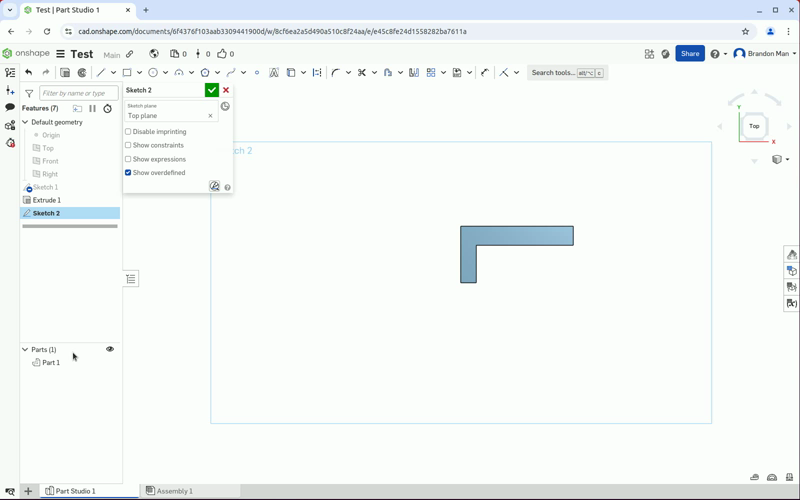
key(y)
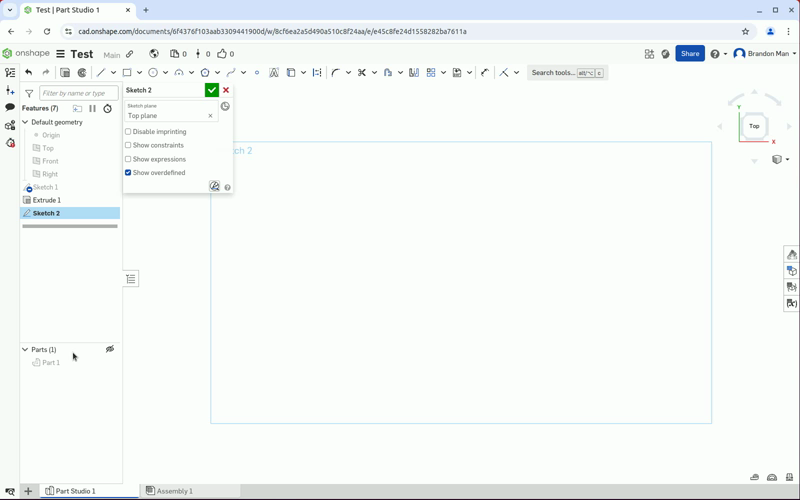
key(l)
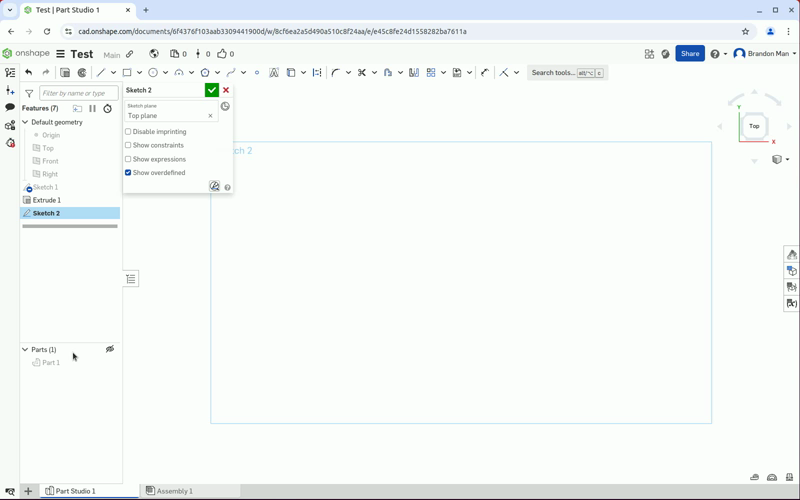
key_down(shift)
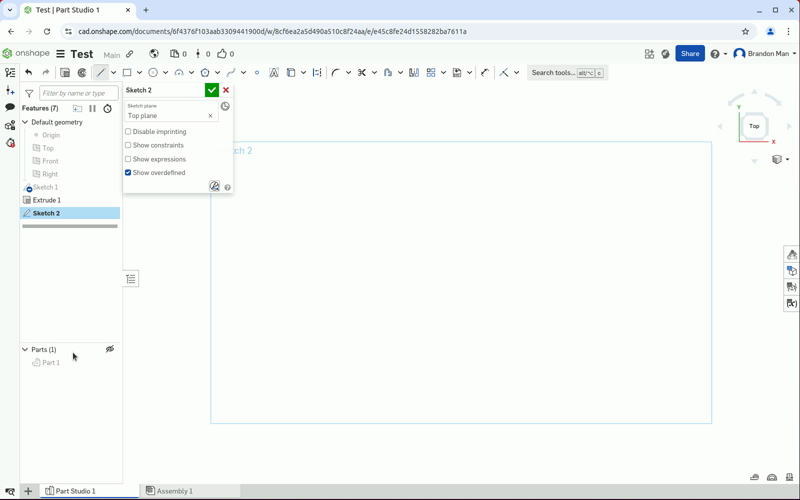
mouse_move(476, 264)
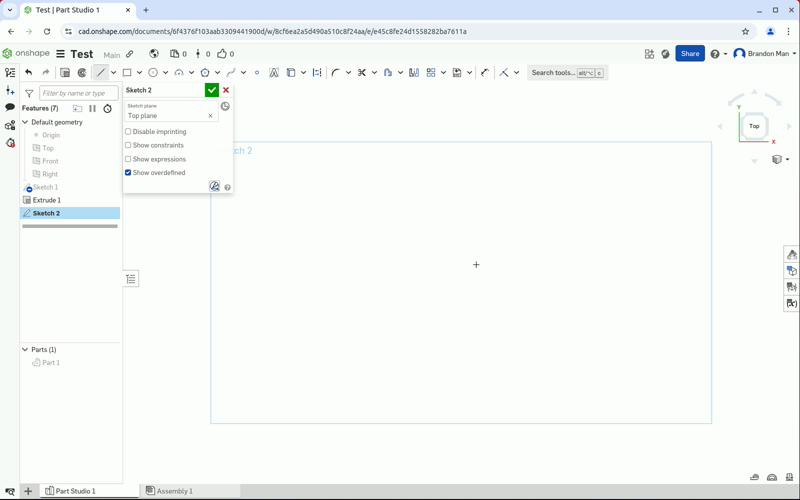
click(476, 264)
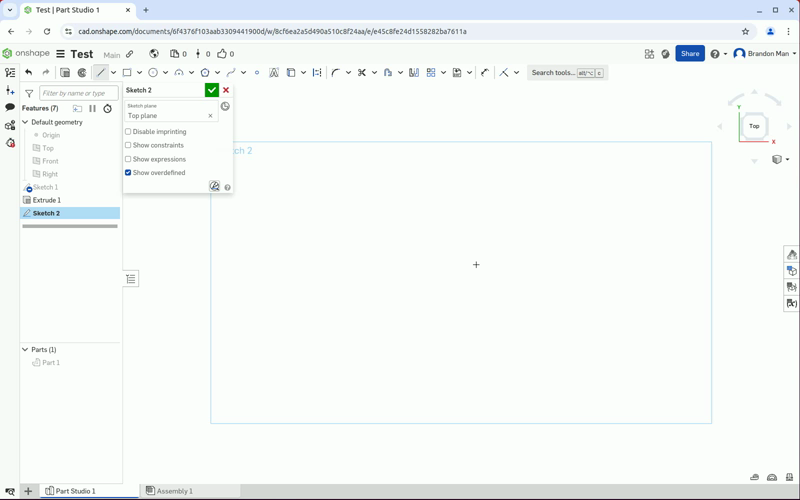
key_up(shift)
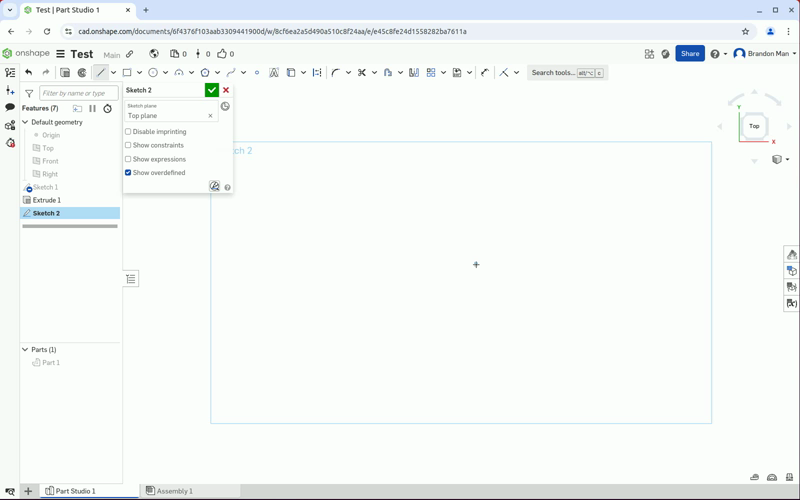
key_down(shift)
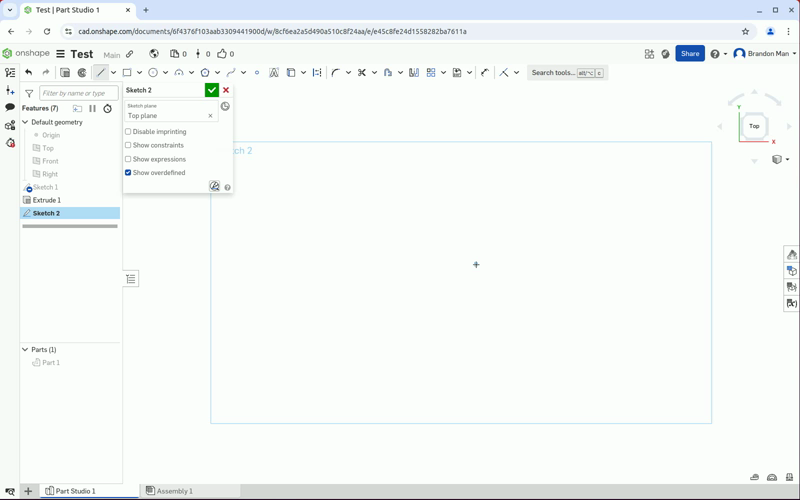
mouse_move(506, 264)
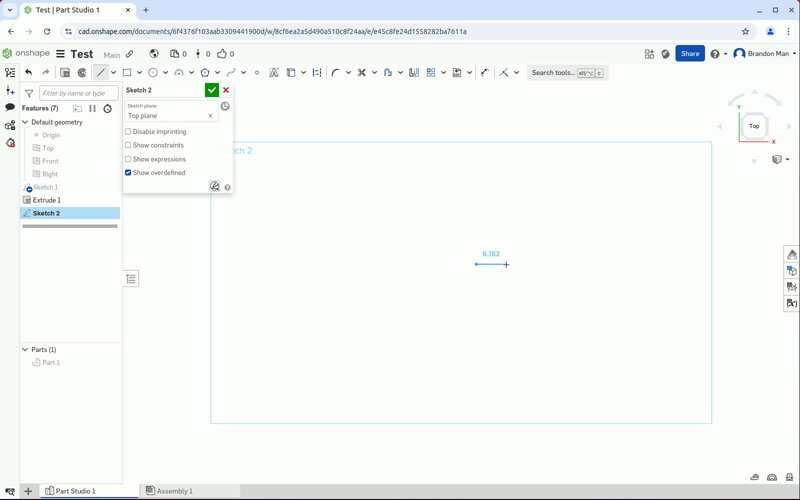
mouse_move(517, 245)
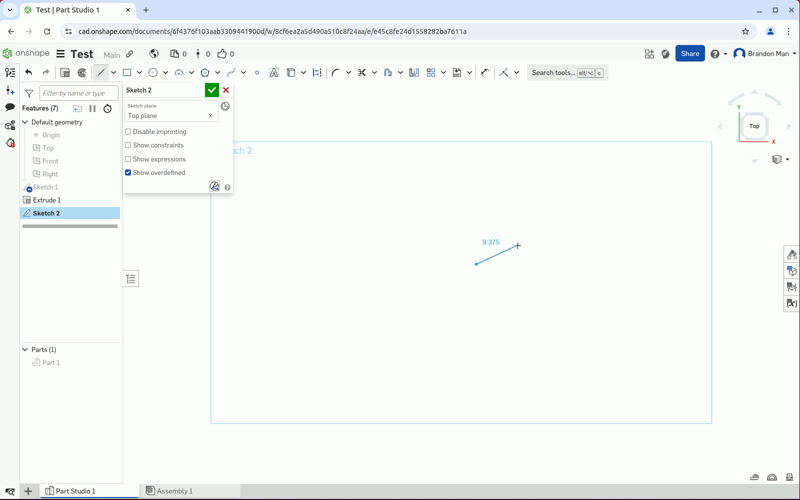
click(517, 245)
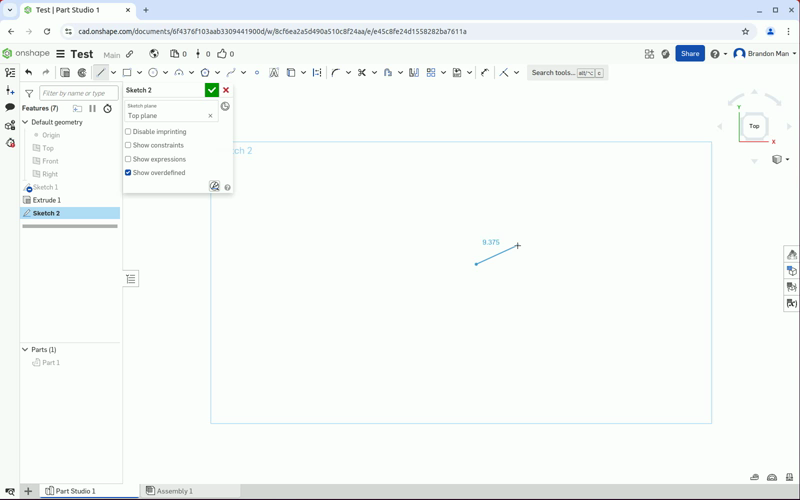
key_up(shift)
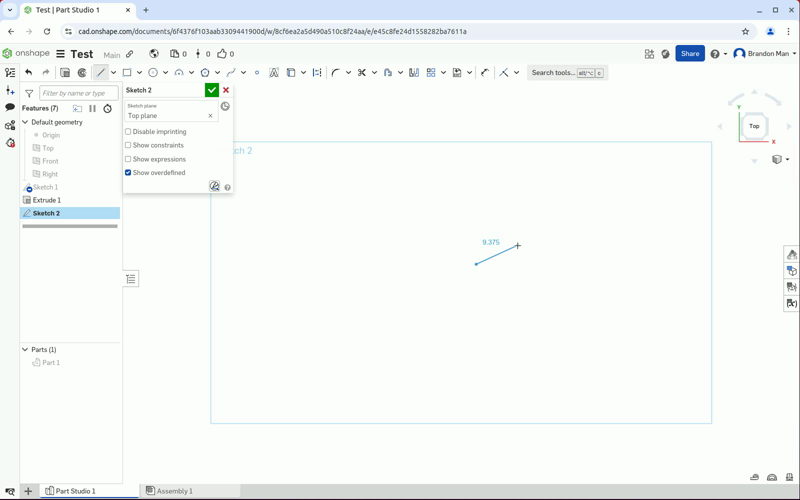
key_down(shift)
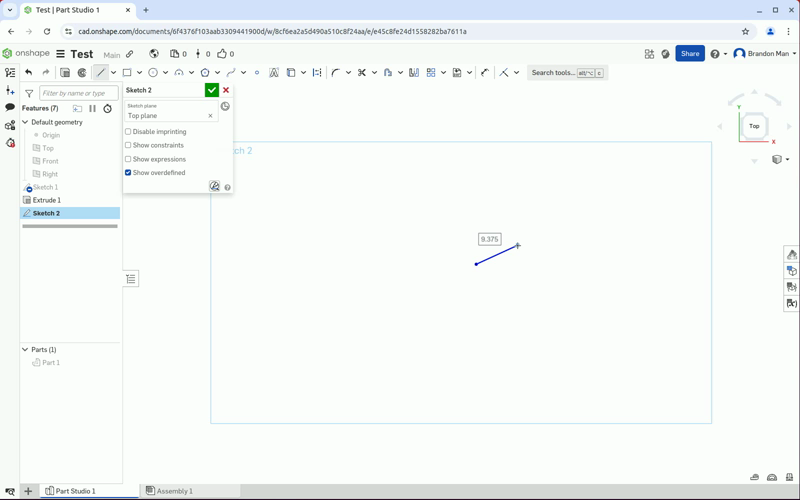
mouse_move(547, 245)
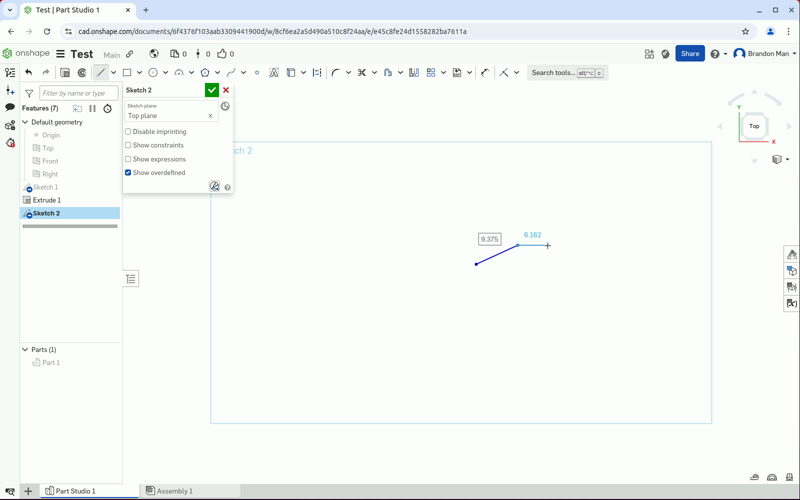
mouse_move(476, 245)
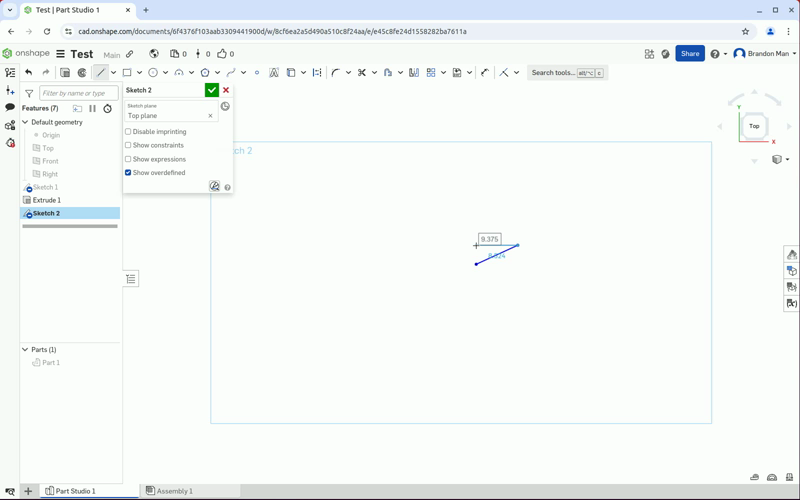
click(476, 245)
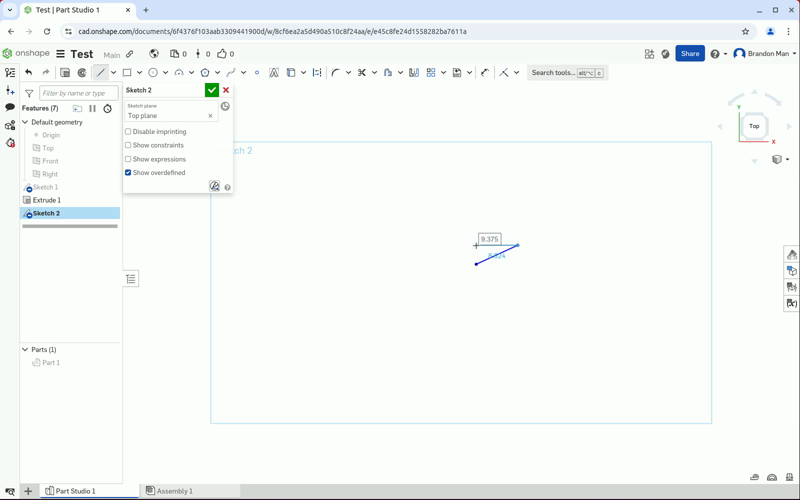
key_up(shift)
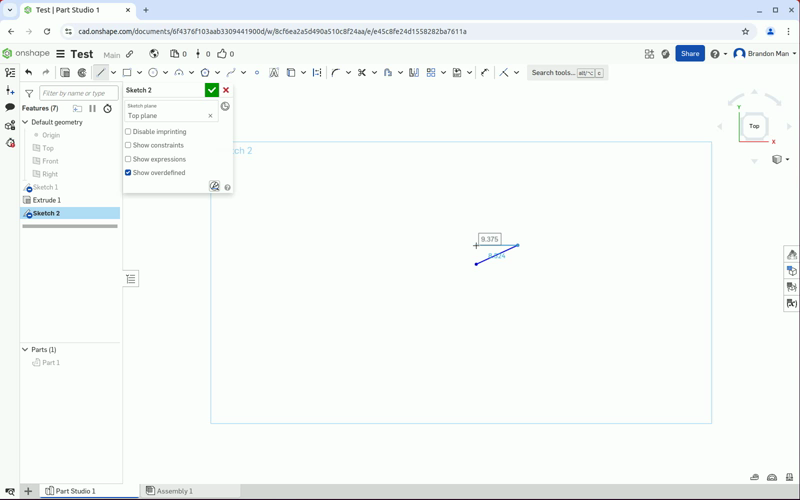
mouse_move(506, 245)
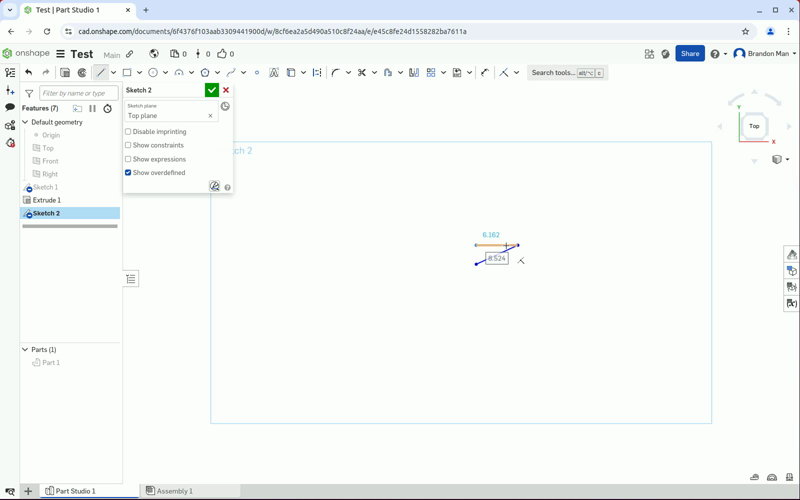
key_down(shift)
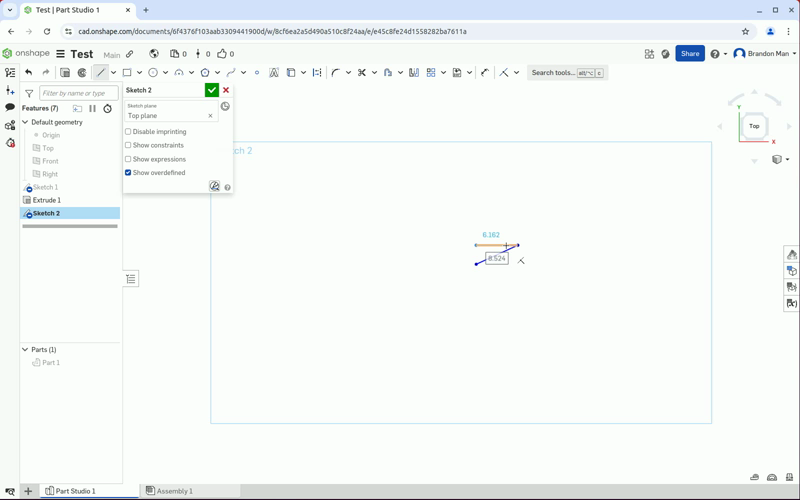
mouse_move(476, 264)
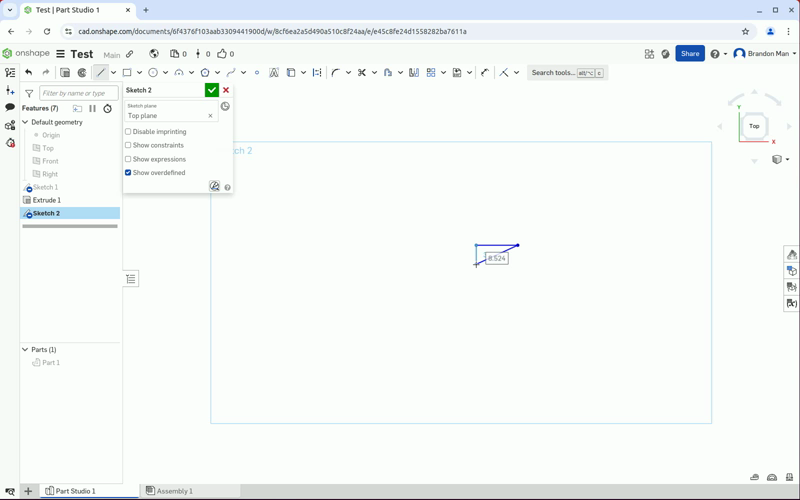
key_up(shift)
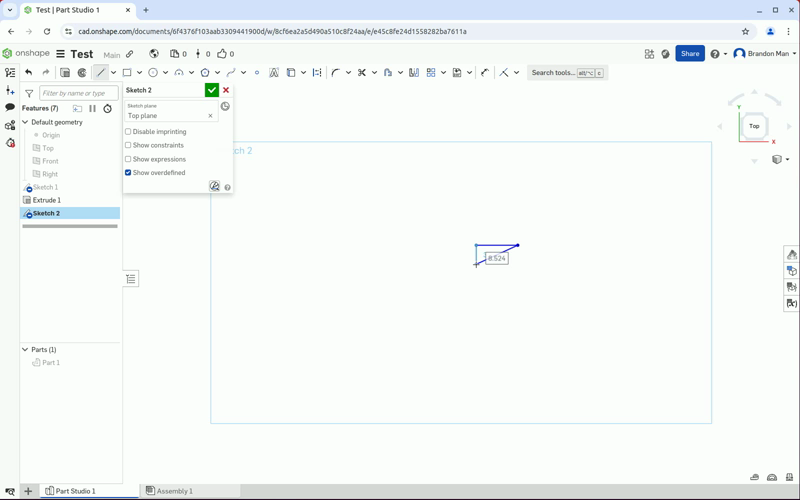
click(476, 264)
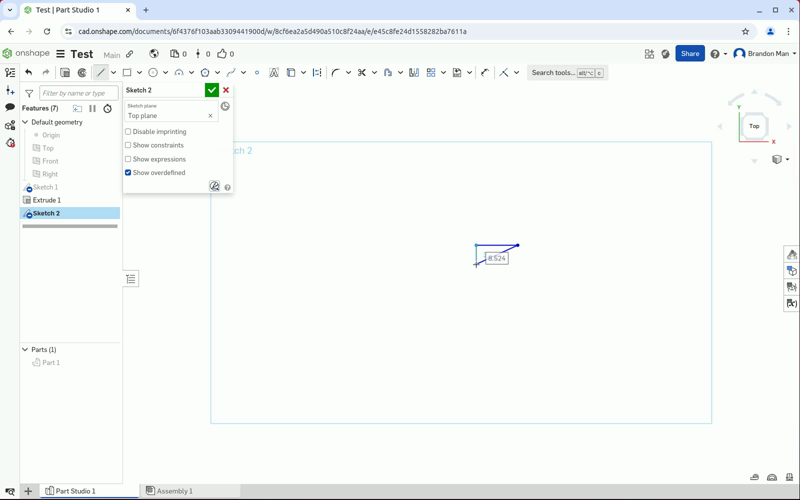
key(esc)
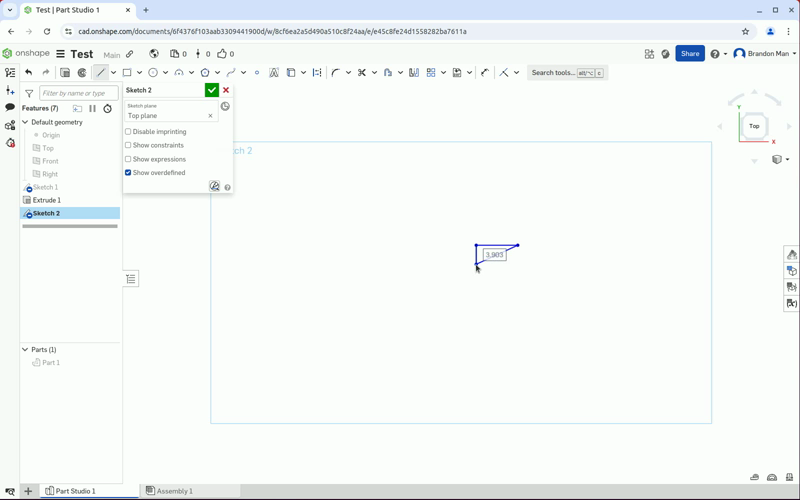
mouse_move(492, 251)
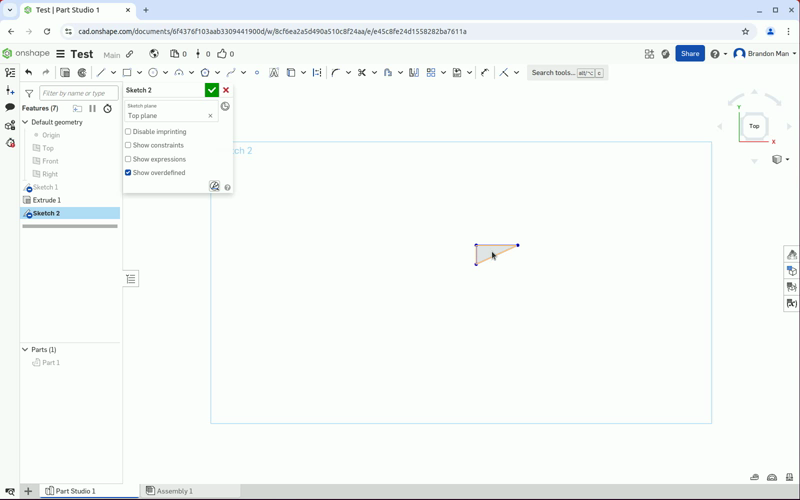
scroll(6)
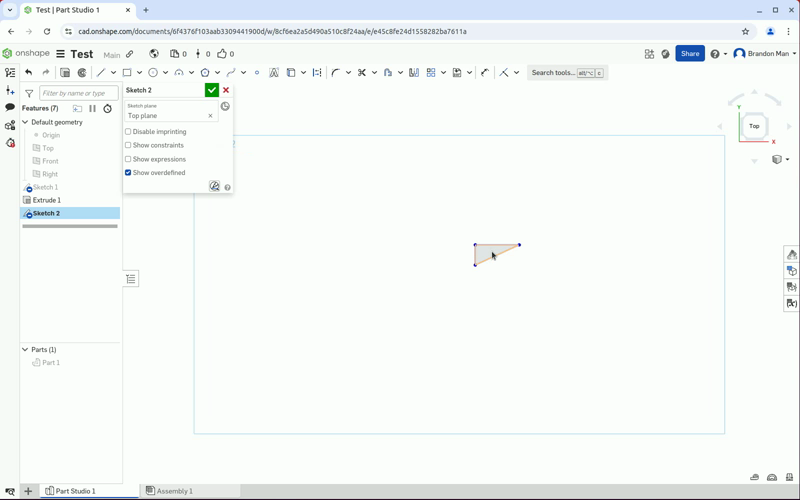
scroll(6)
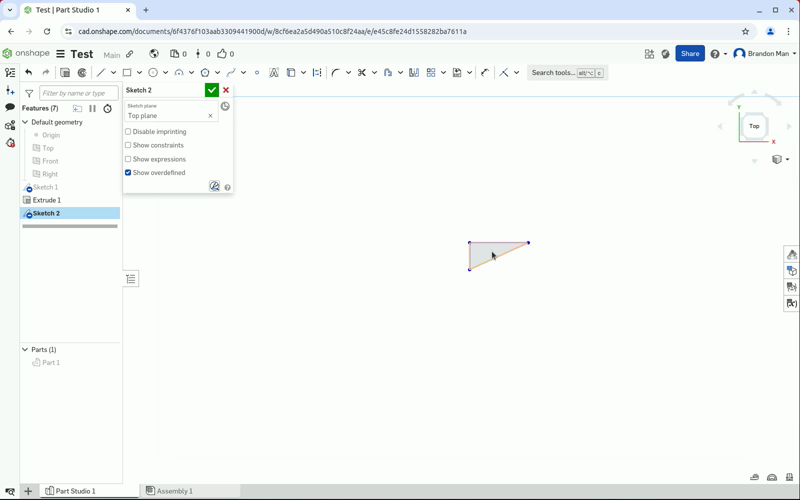
scroll(6)
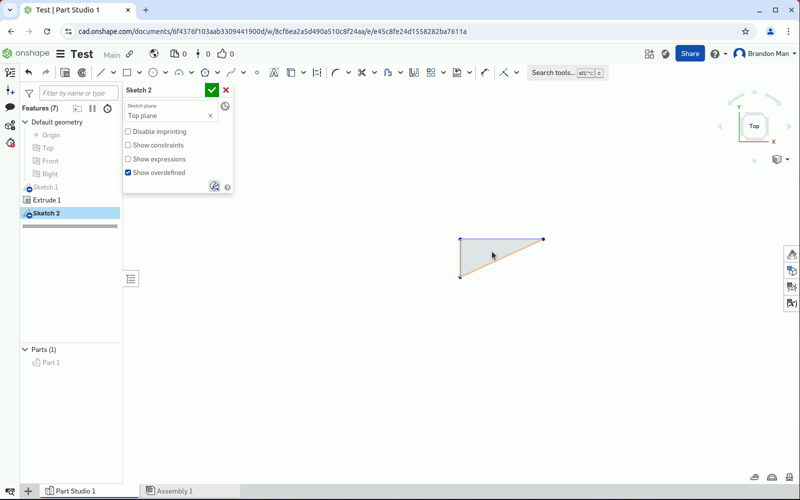
scroll(6)
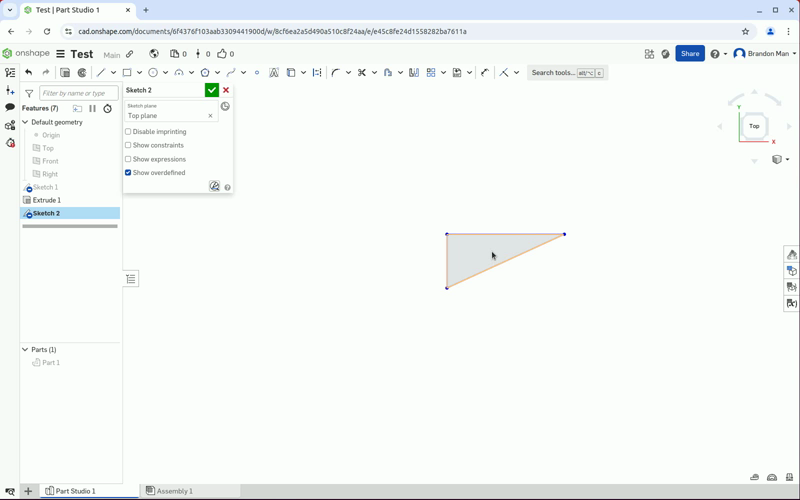
scroll(6)
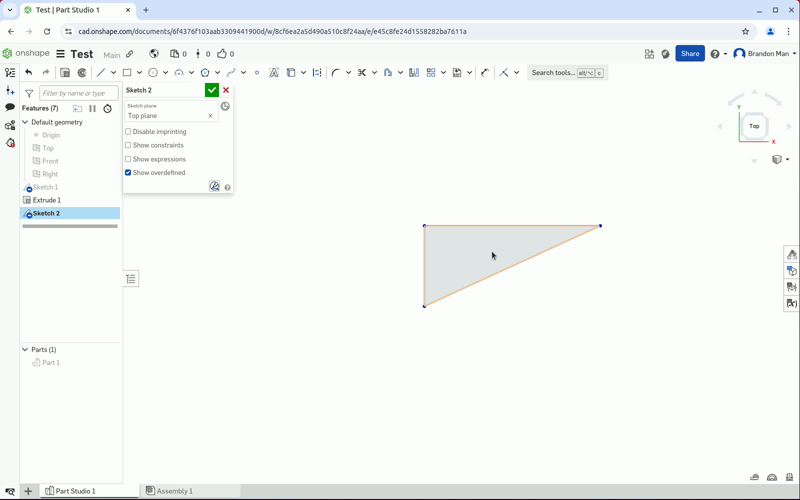
scroll(6)
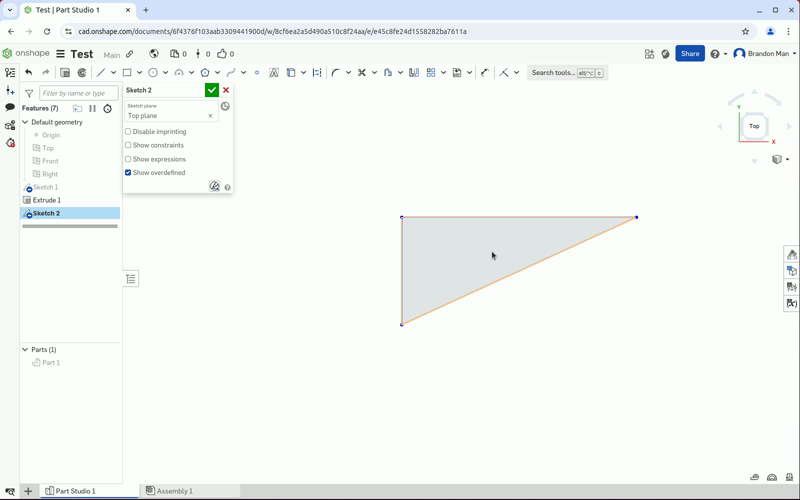
scroll(6)
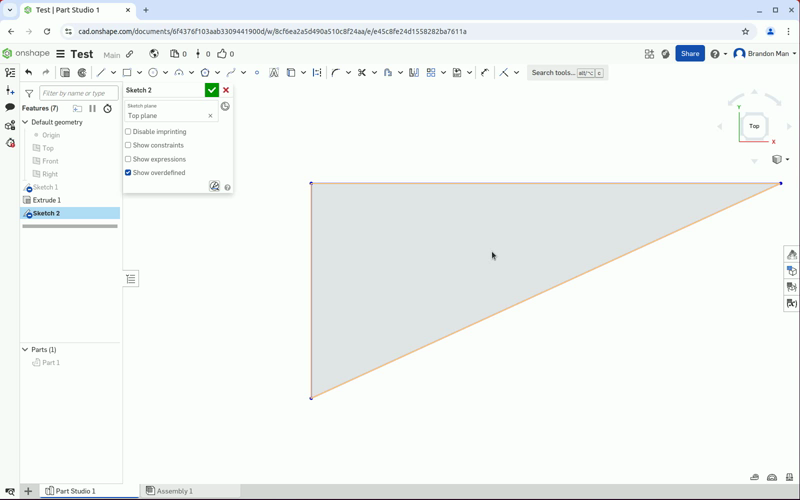
click(492, 251)
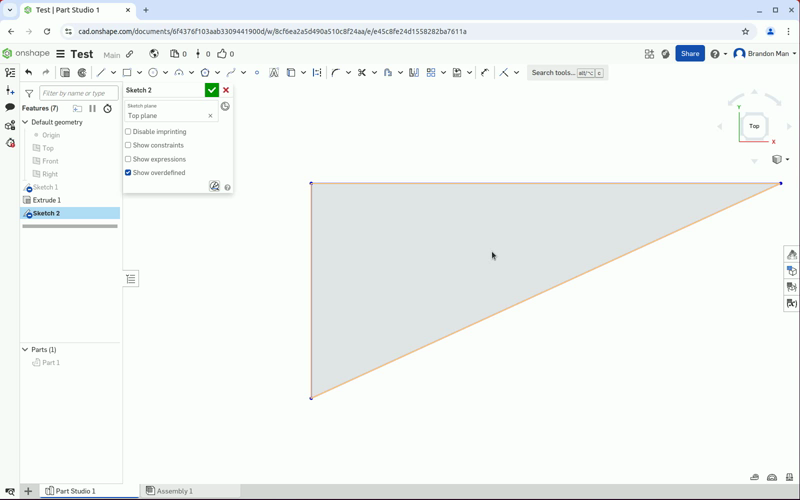
scroll(-6)
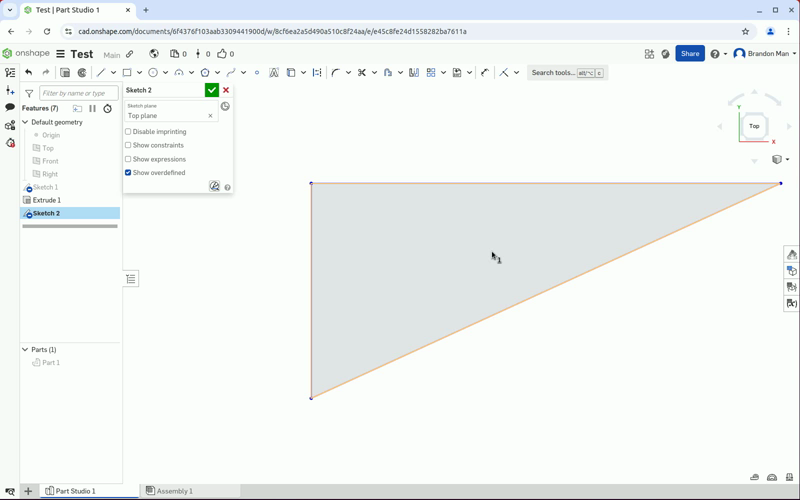
scroll(-6)
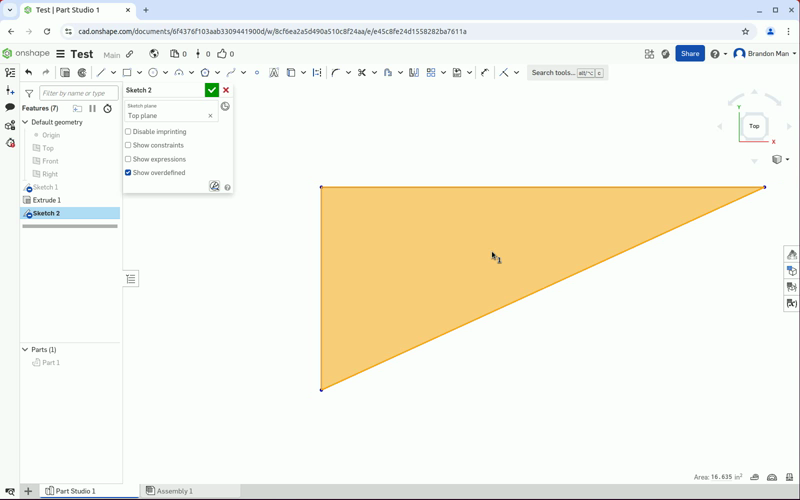
scroll(-6)
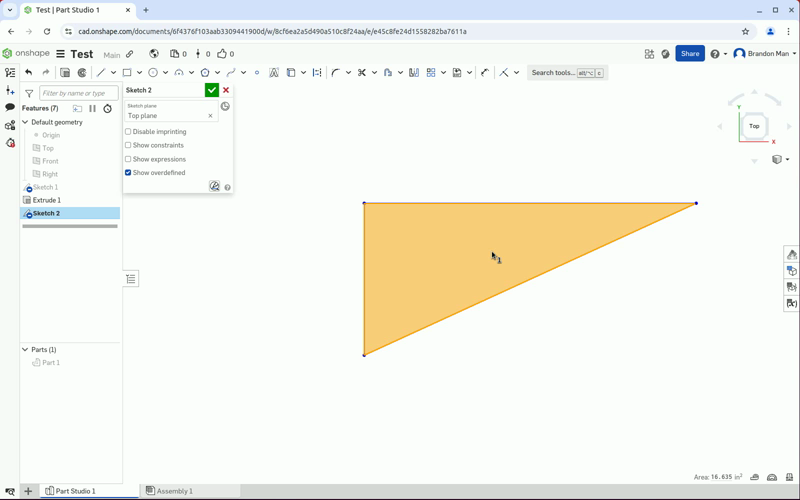
scroll(-6)
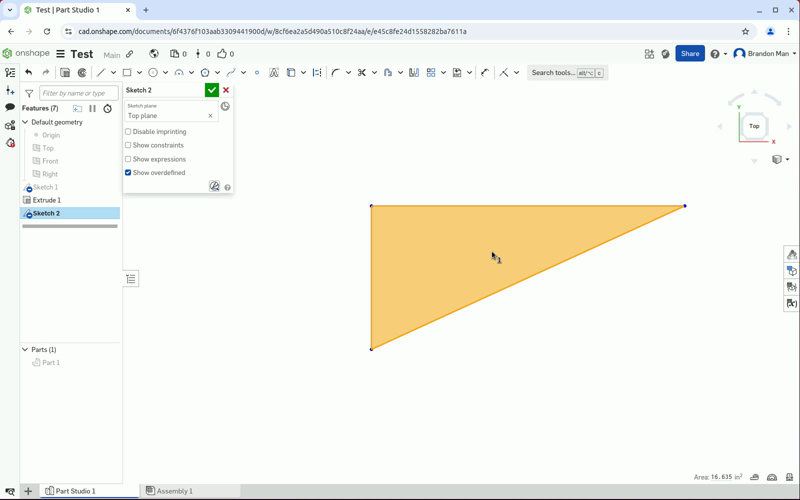
scroll(-6)
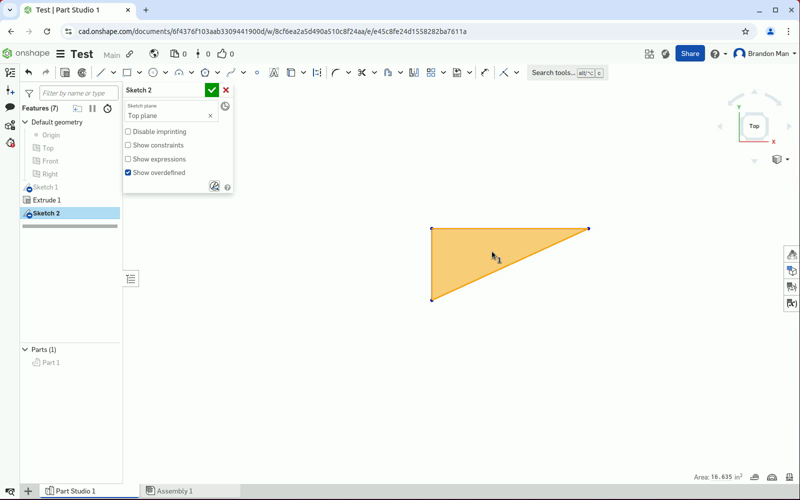
scroll(-6)
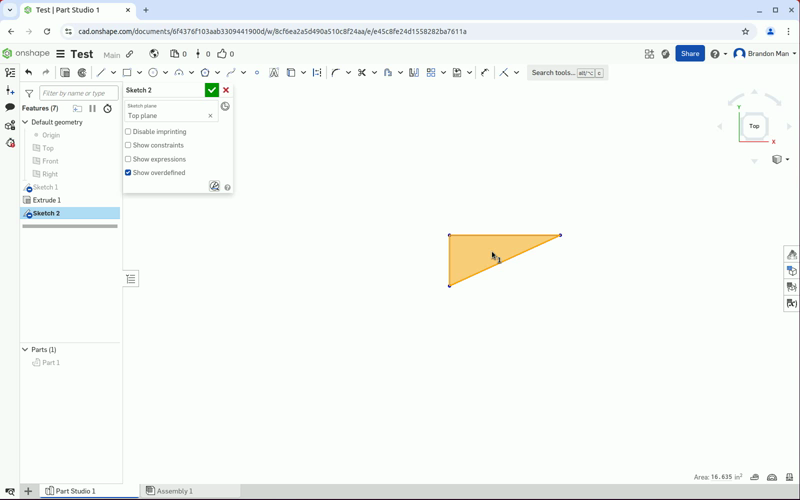
scroll(-6)
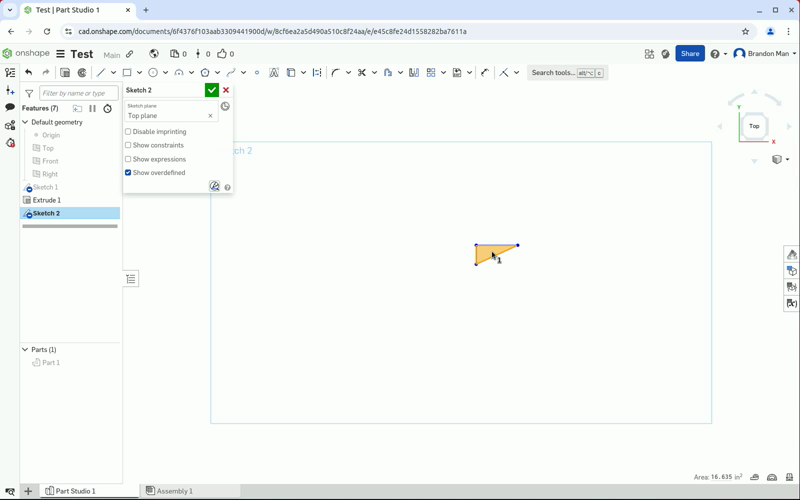
mouse_move(73, 352)
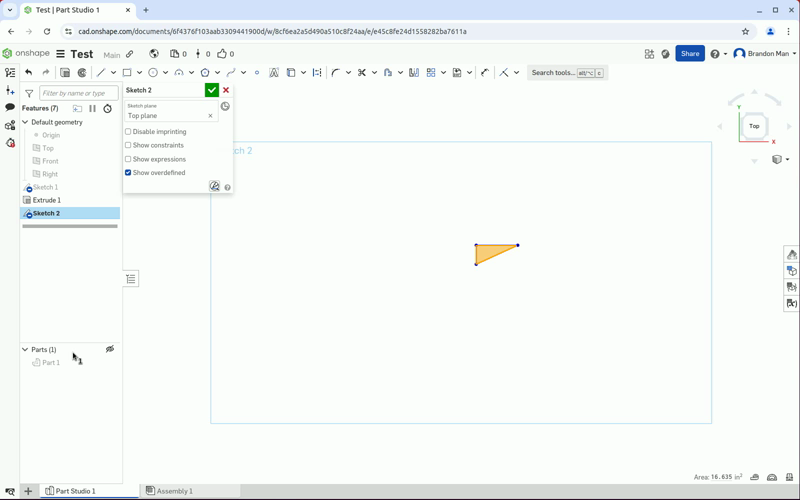
key(shift+y)
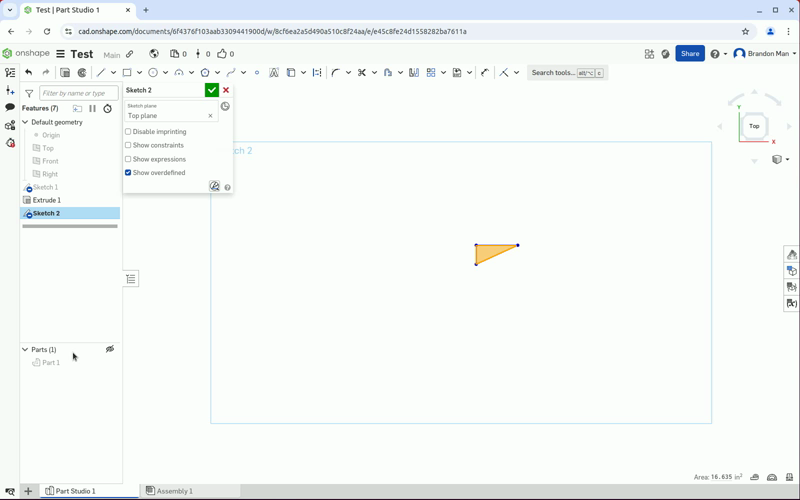
key(shift+e)
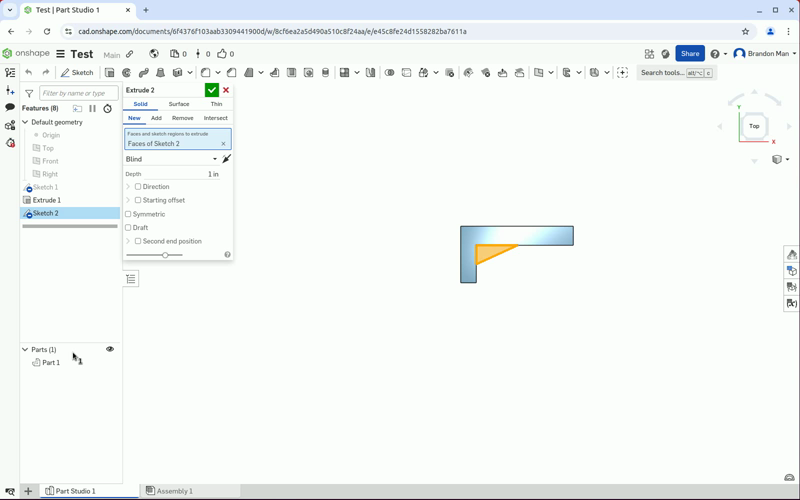
mouse_move(143, 106)
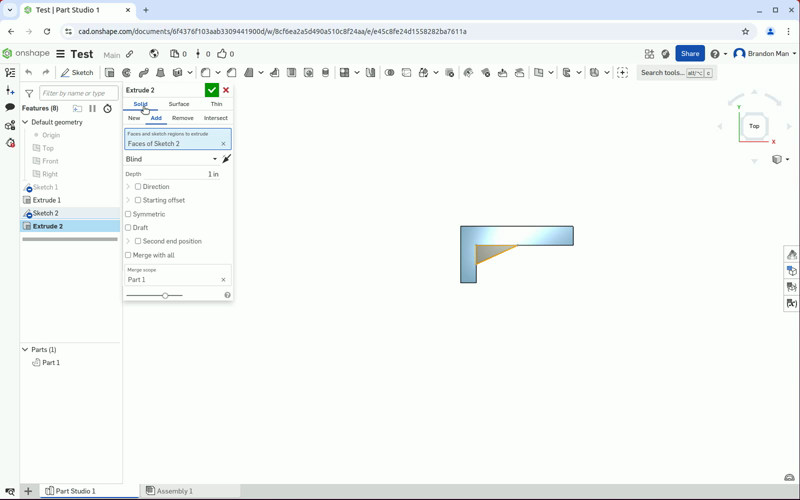
click(143, 106)
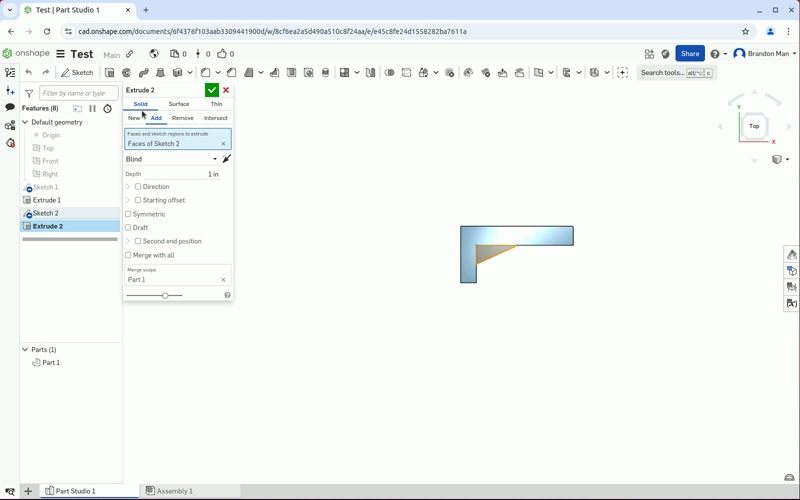
mouse_move(137, 120)
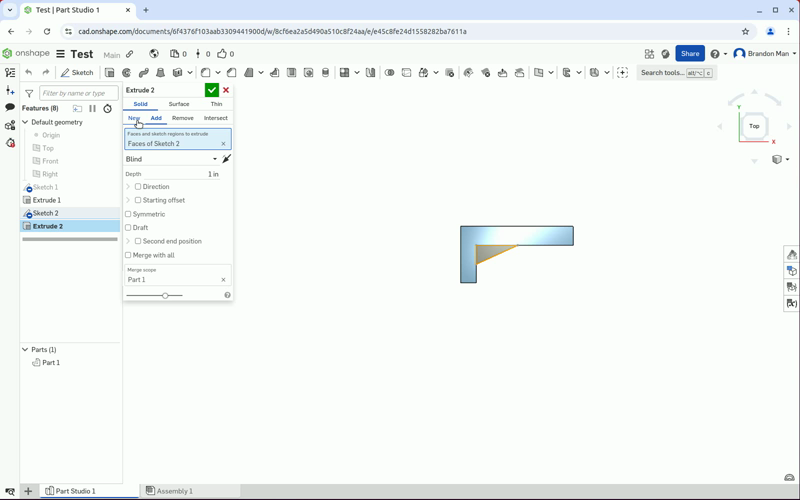
click(137, 120)
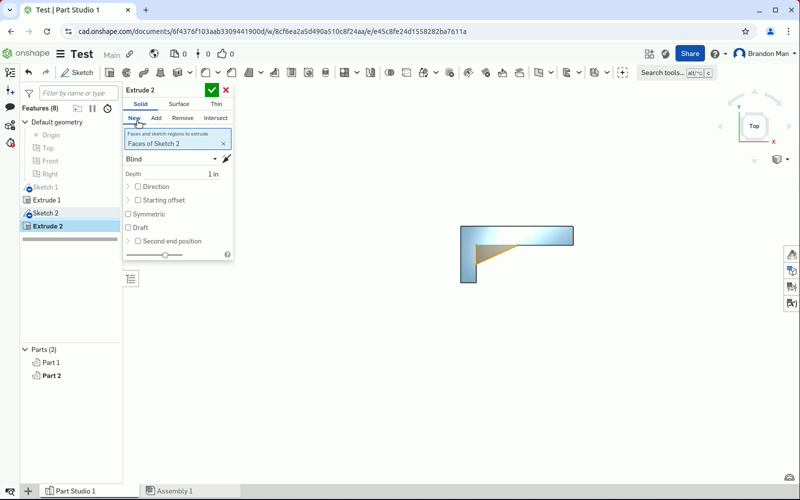
key(tab, 4)
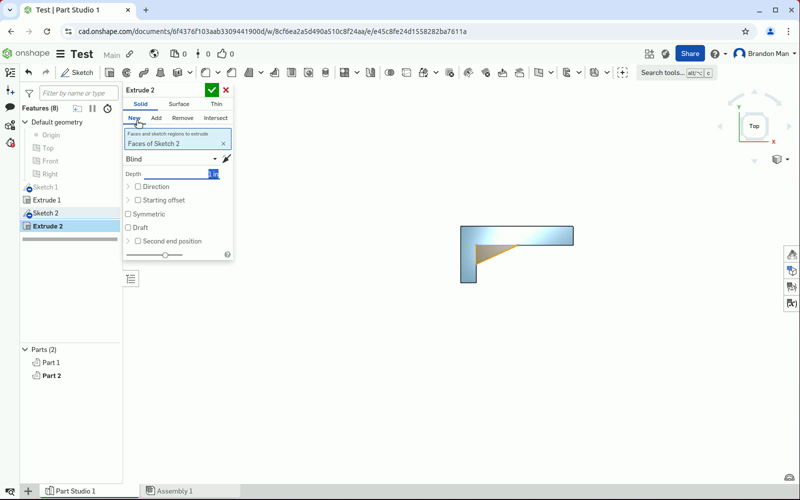
text(7.703)
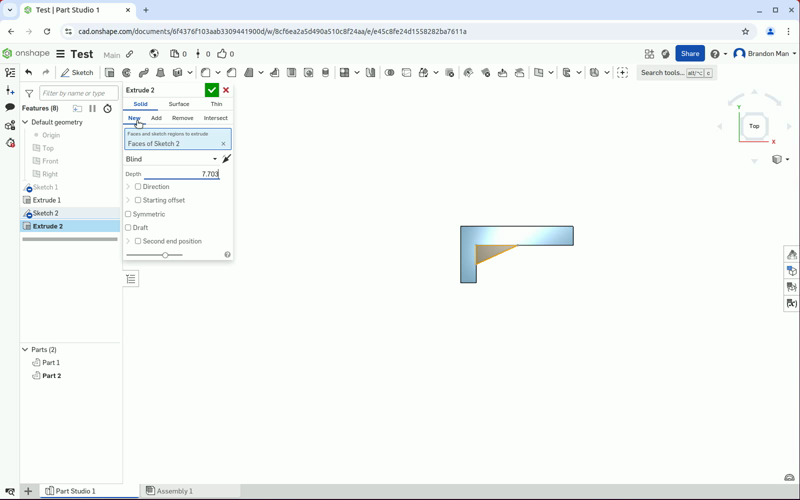
key(enter)
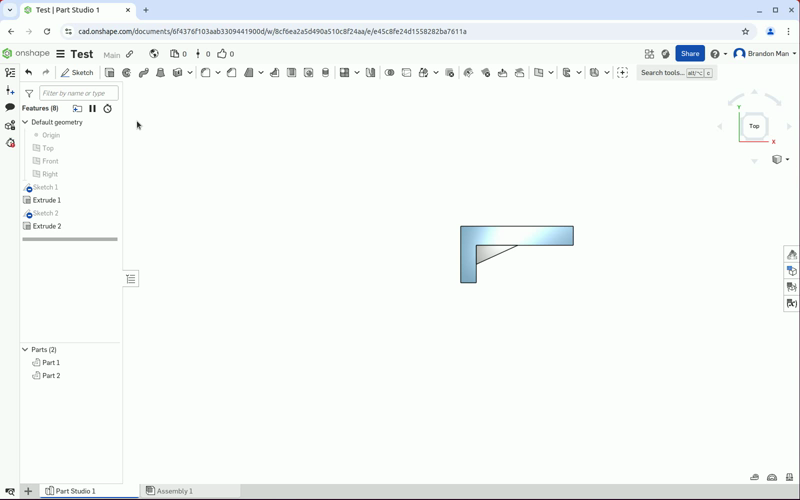
key(shift+h)
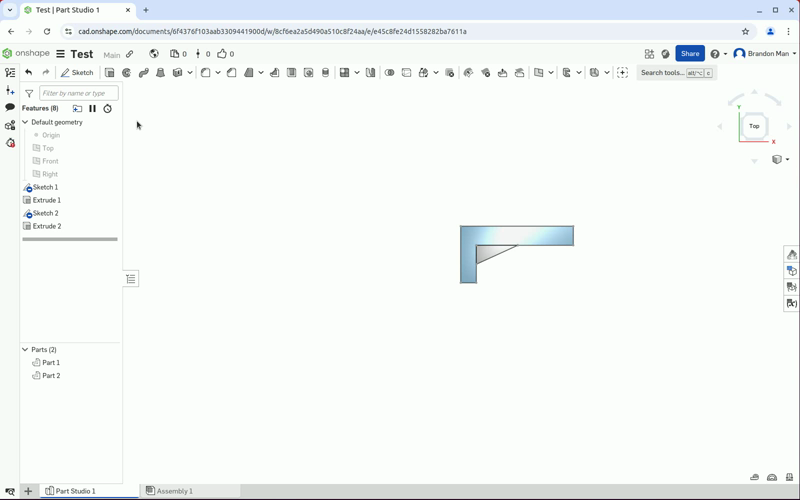
key(shift+h)
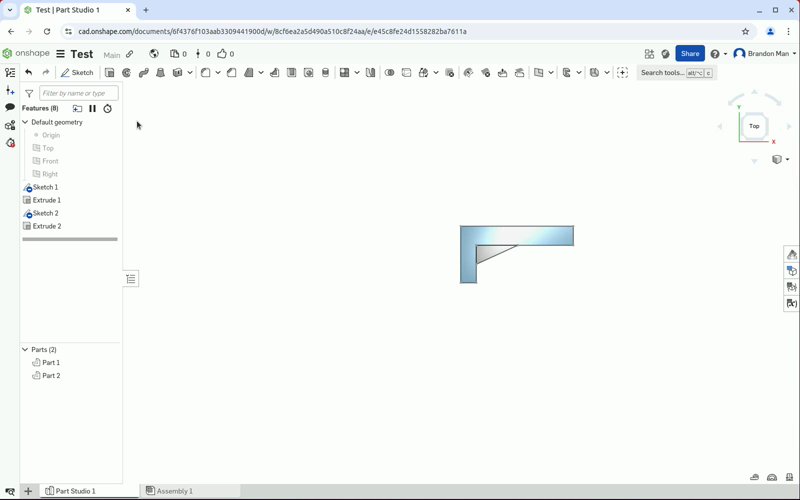
key(shift+7)
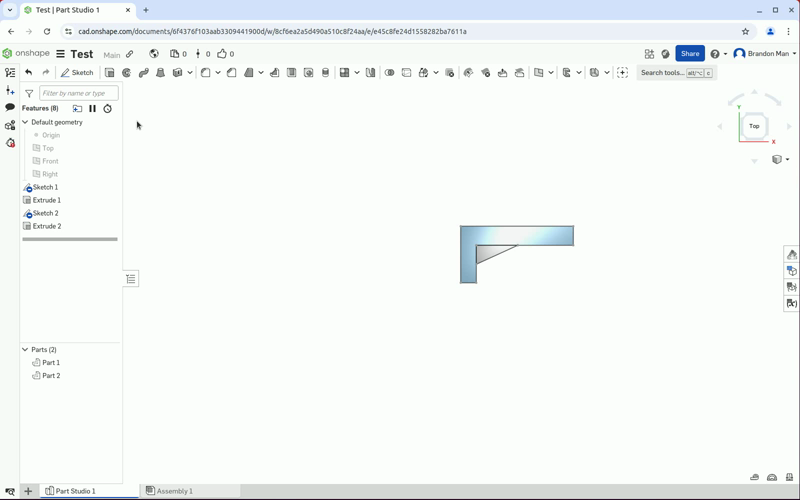
key(up, 3)
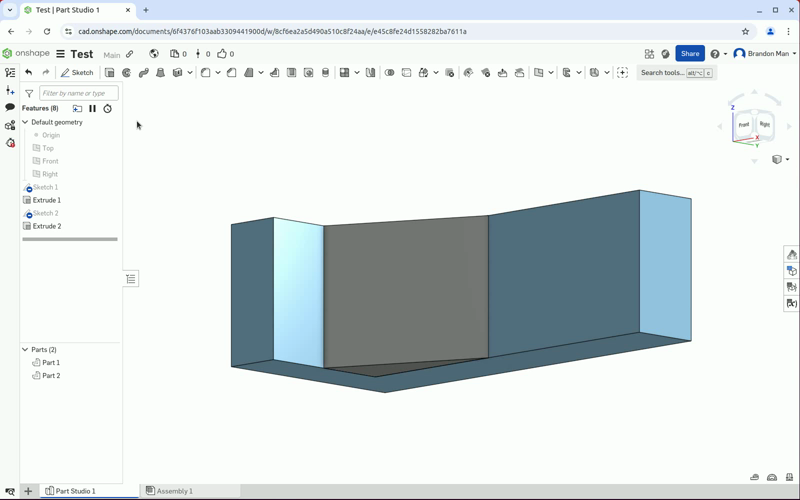
key(left, 3)
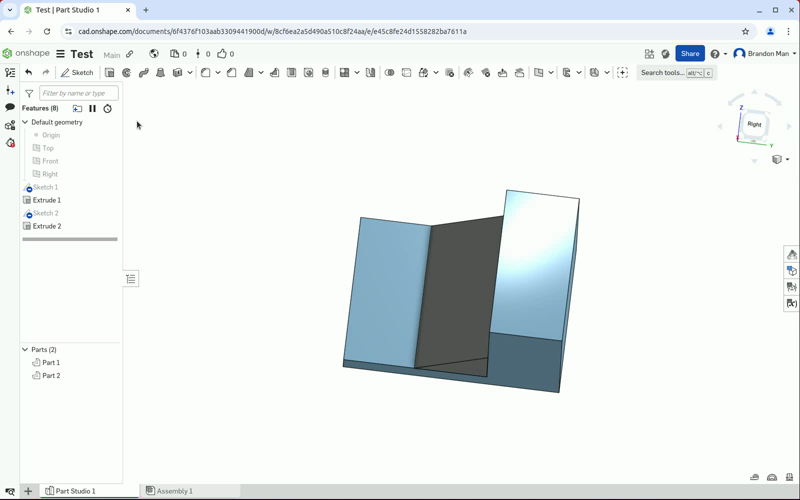
key(right, 3)
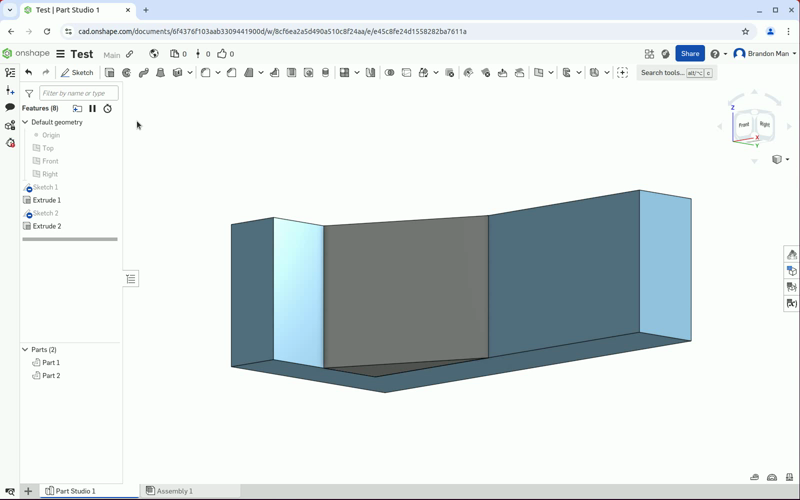
key(down, 3)
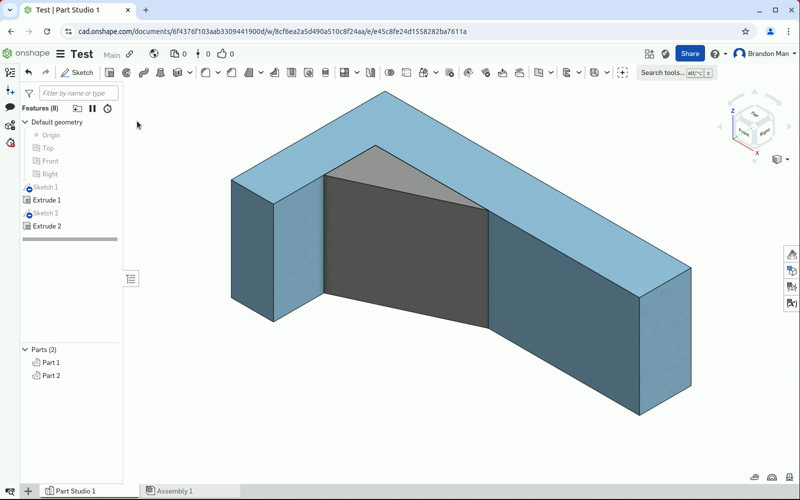
mouse_move(73, 189)
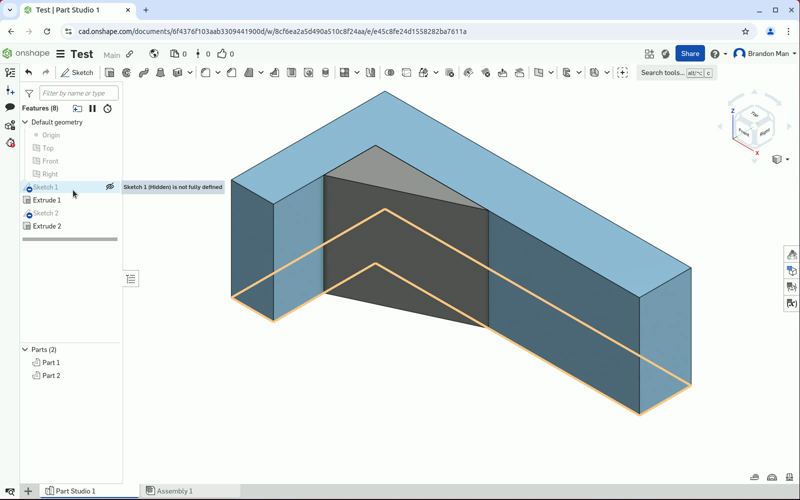
click(73, 189)